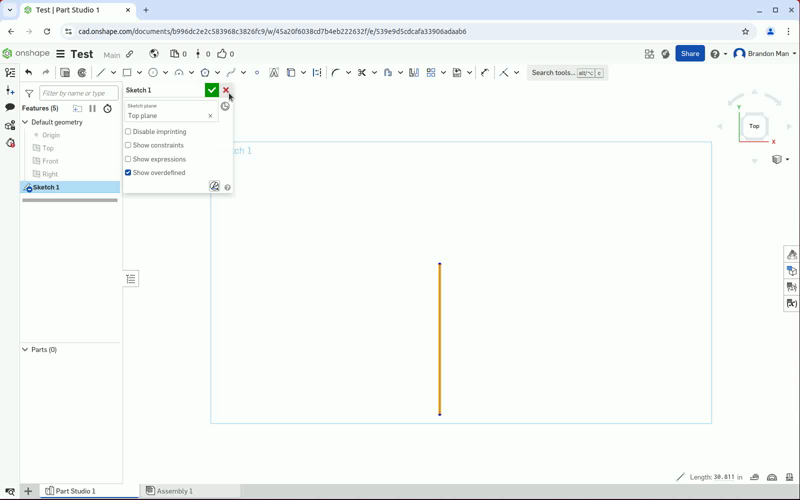
key(shift+h)
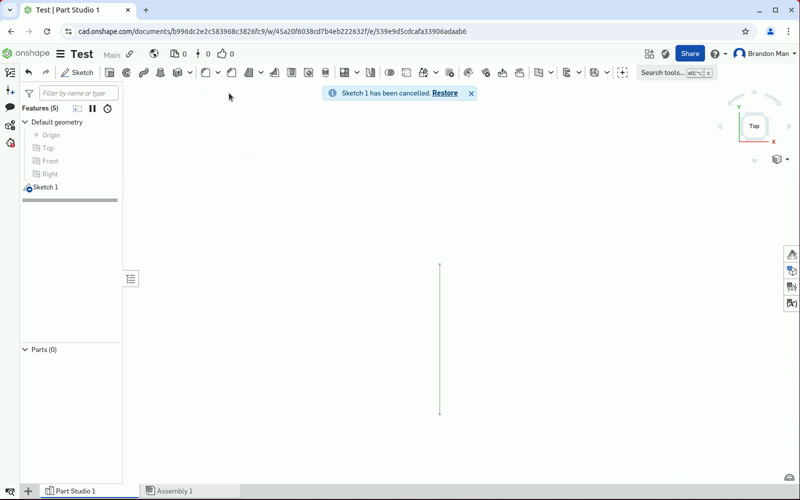
key(shift+s)
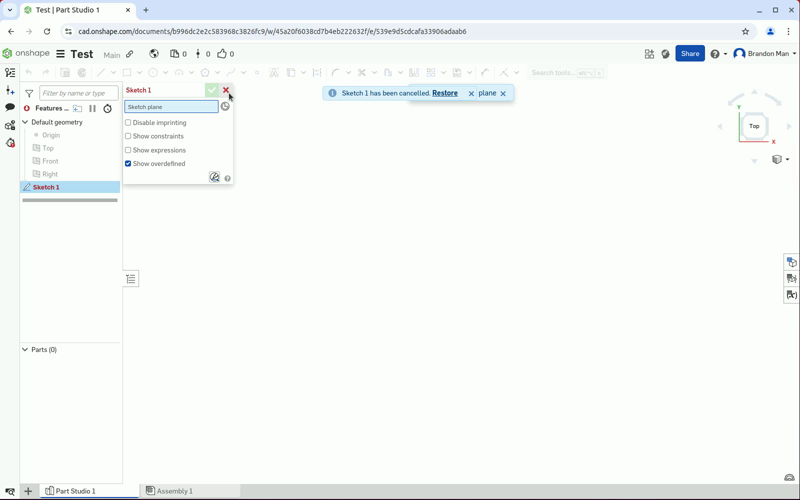
mouse_move(73, 150)
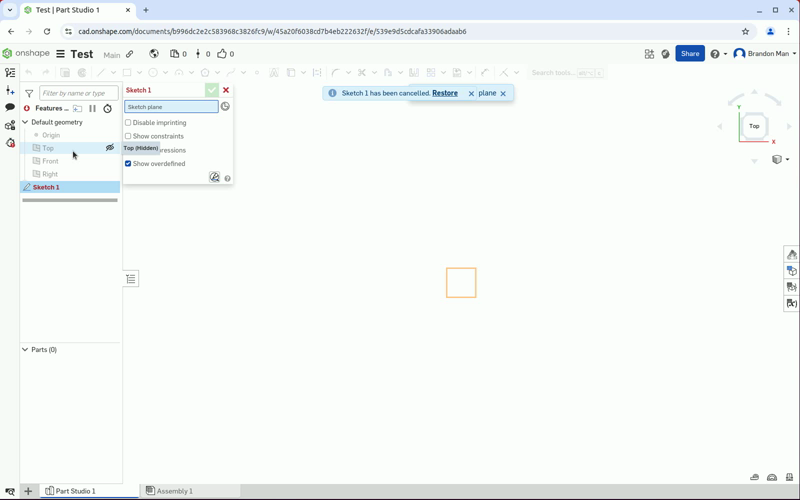
click(73, 150)
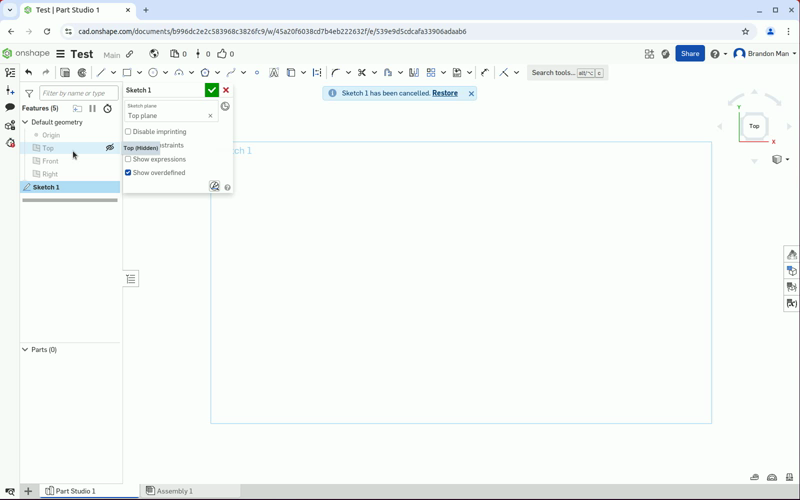
mouse_move(73, 352)
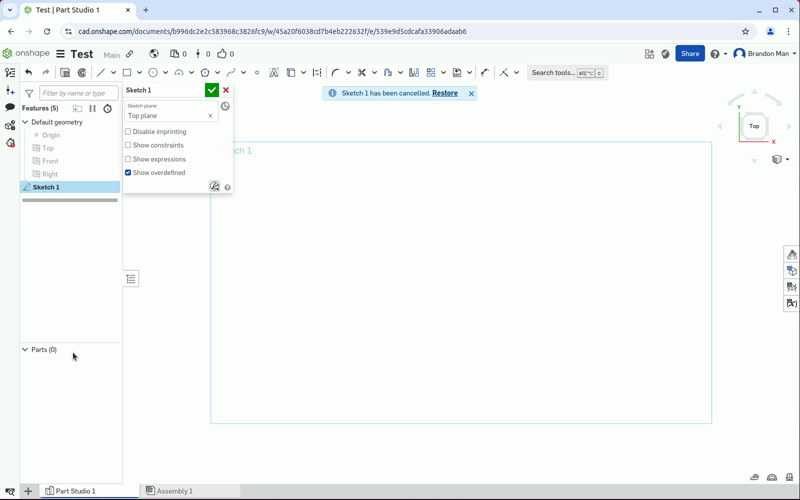
key(y)
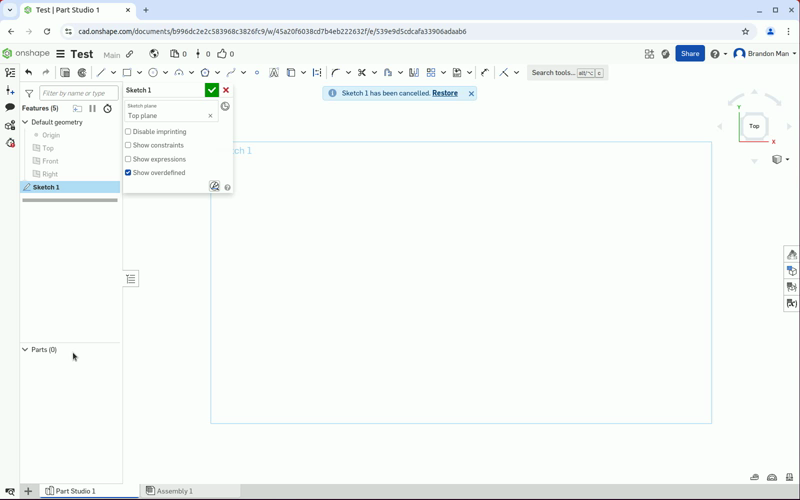
key(a)
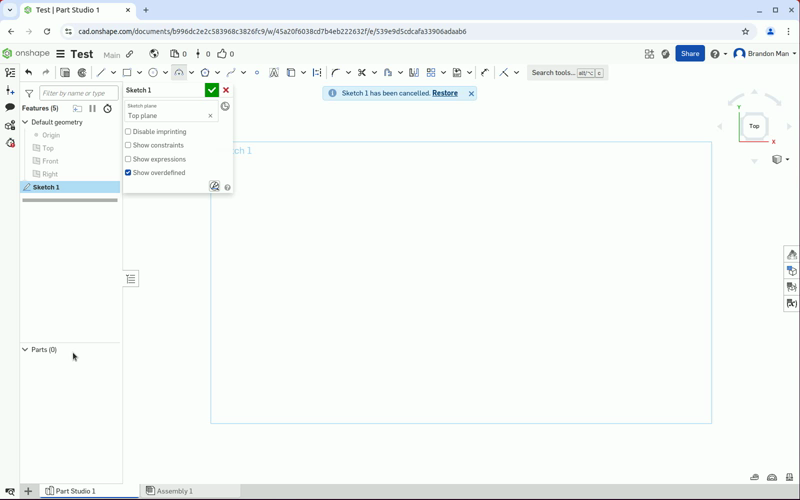
key_down(shift)
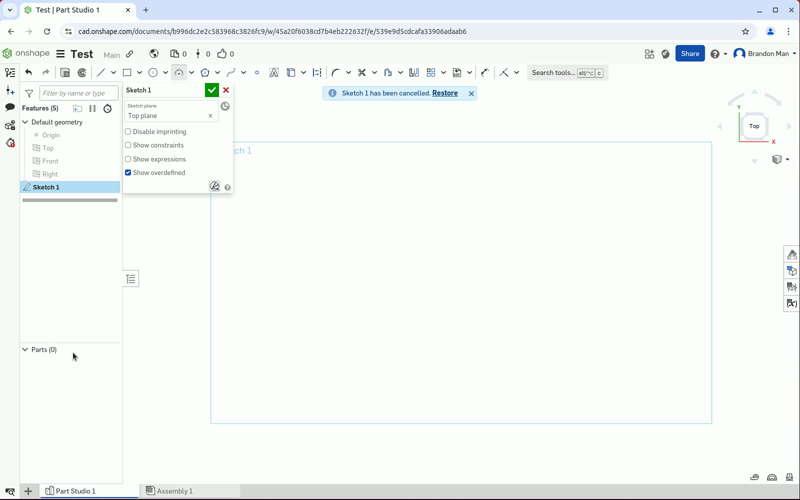
mouse_move(438, 375)
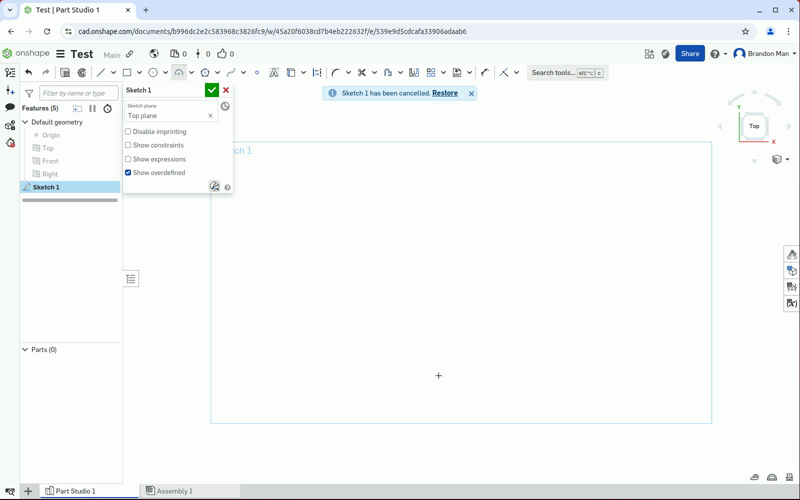
click(438, 375)
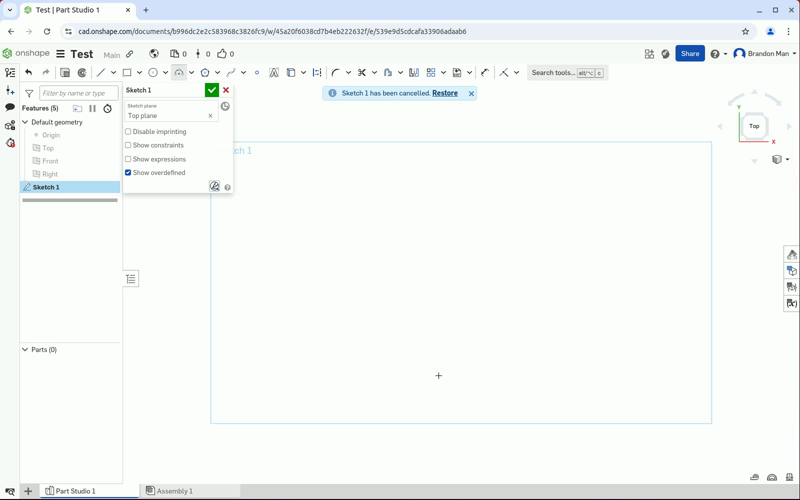
key_up(shift)
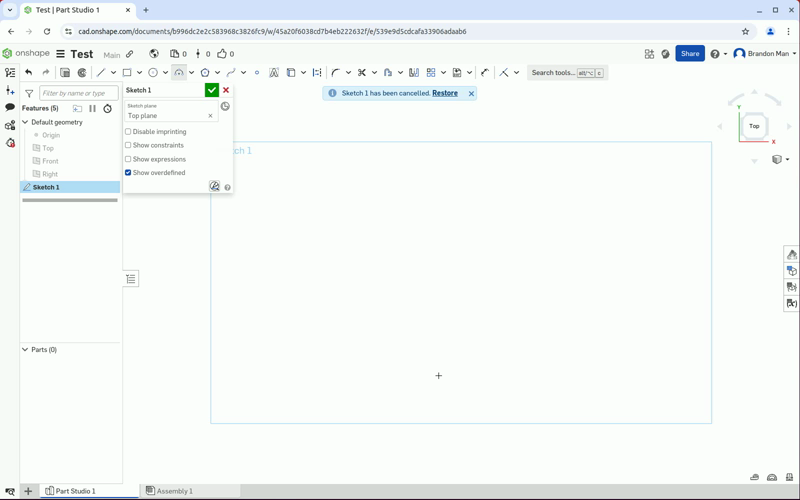
key_down(shift)
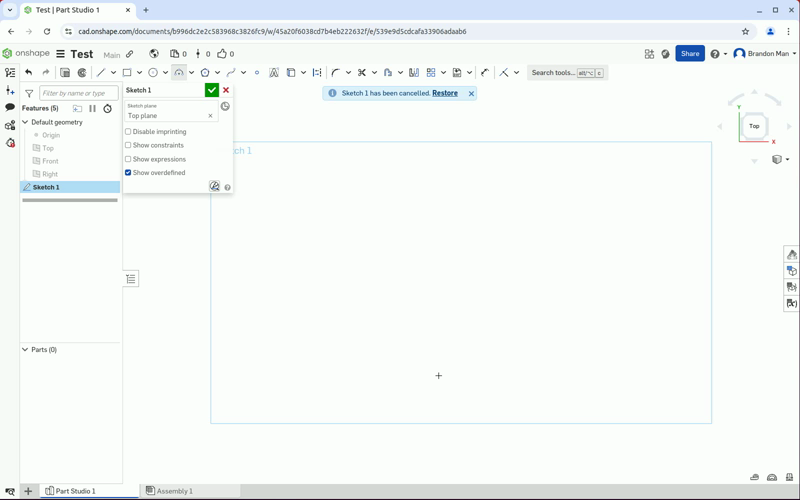
mouse_move(481, 375)
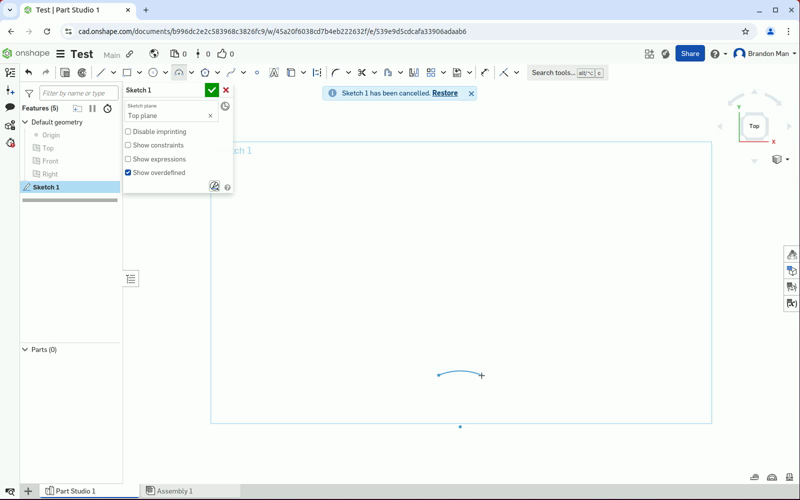
click(481, 375)
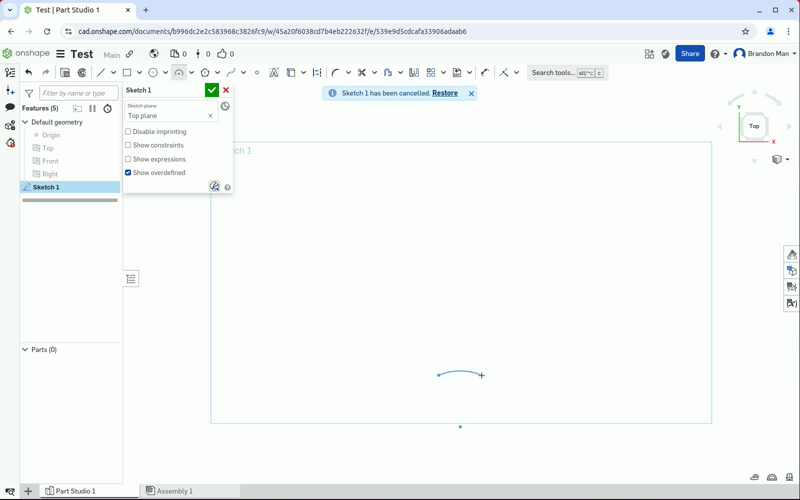
mouse_move(460, 192)
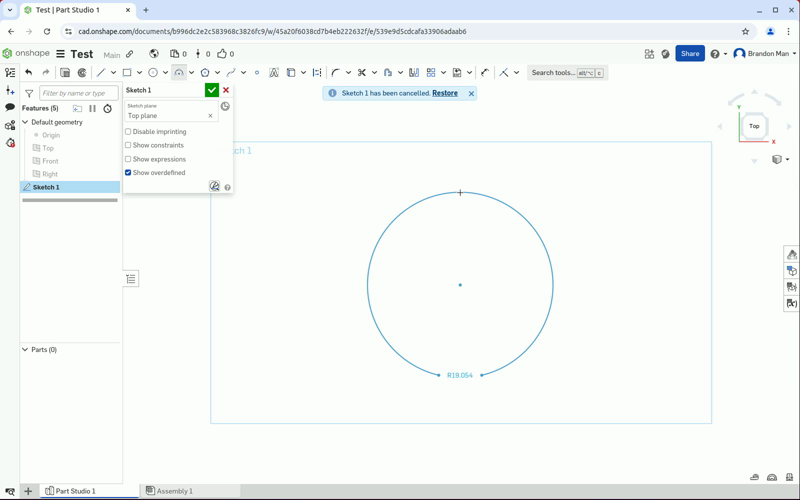
click(460, 192)
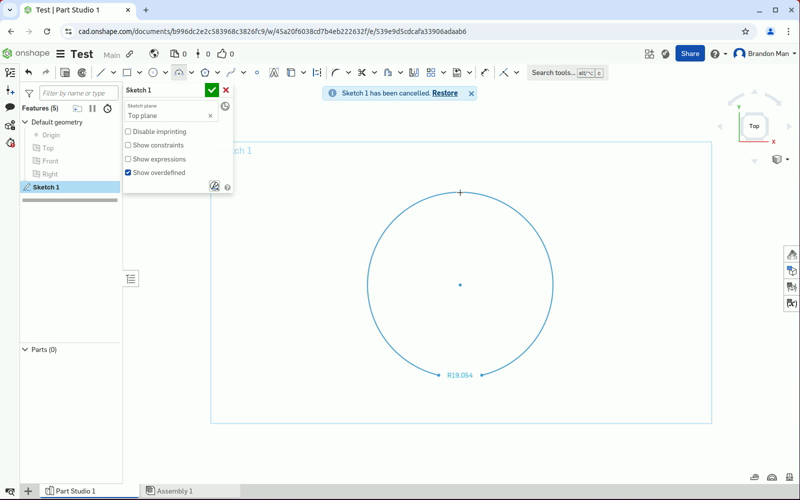
key_up(shift)
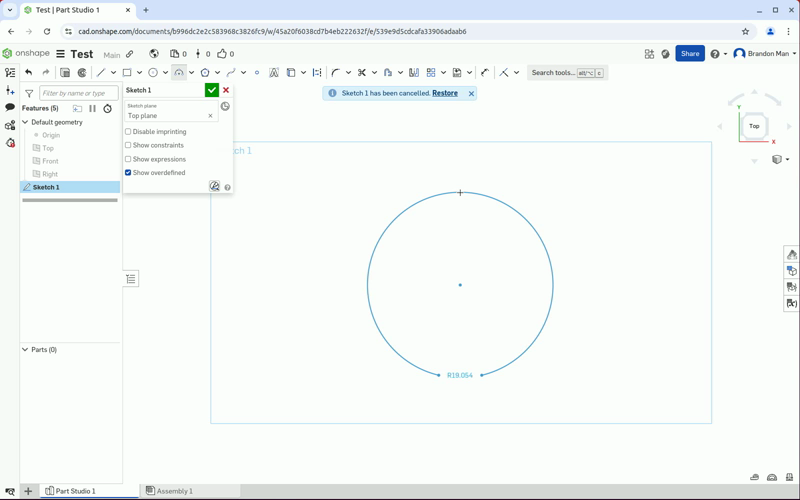
key(esc)
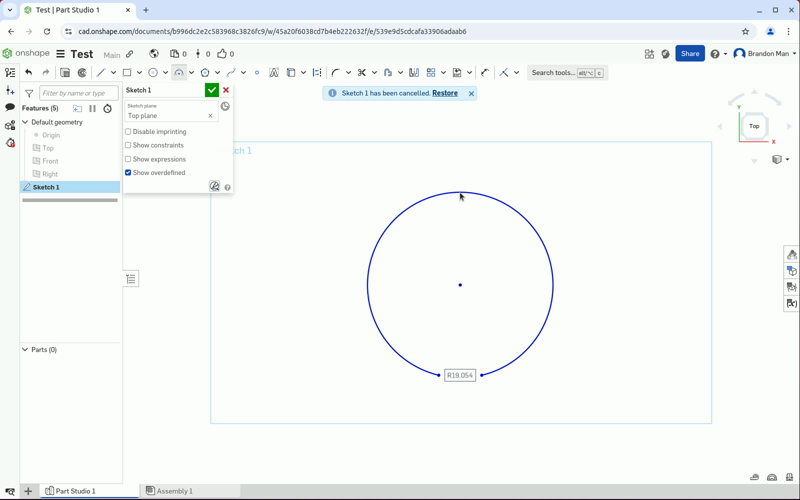
key(l)
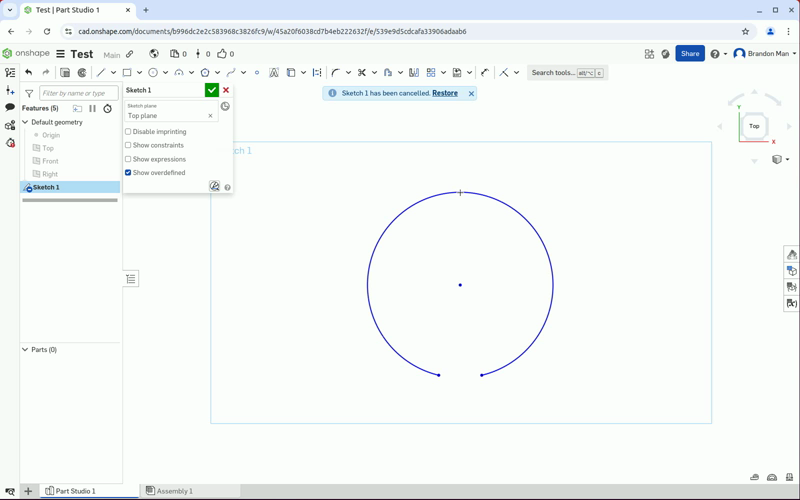
mouse_move(481, 375)
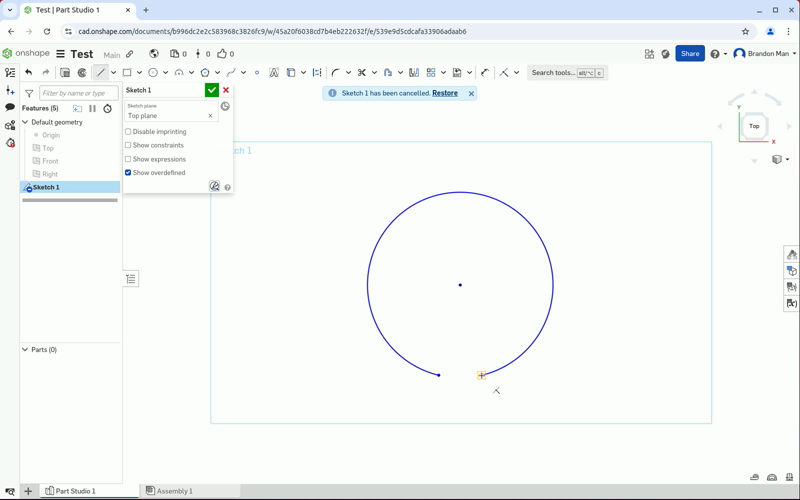
click(481, 375)
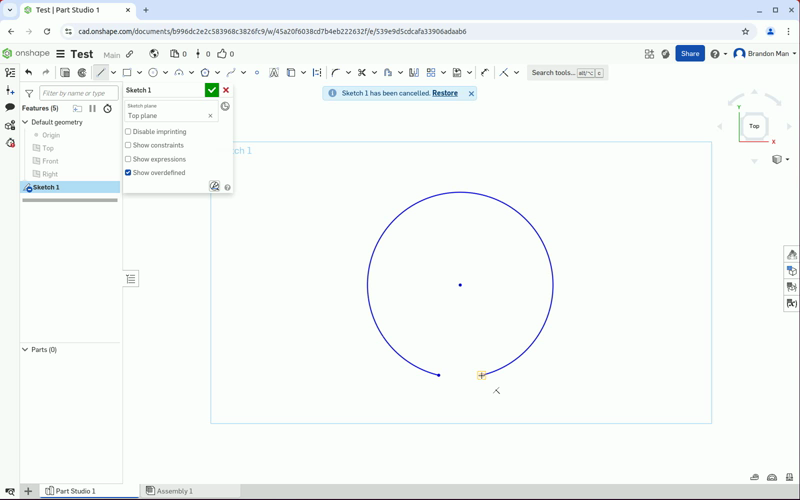
key_down(shift)
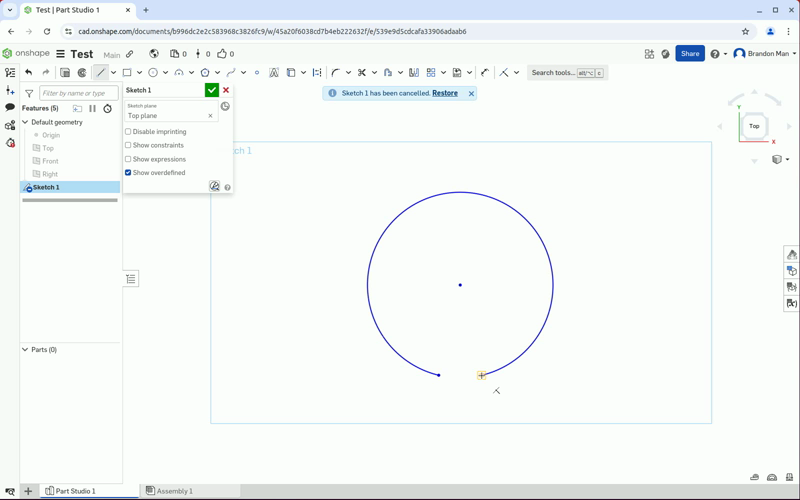
mouse_move(481, 303)
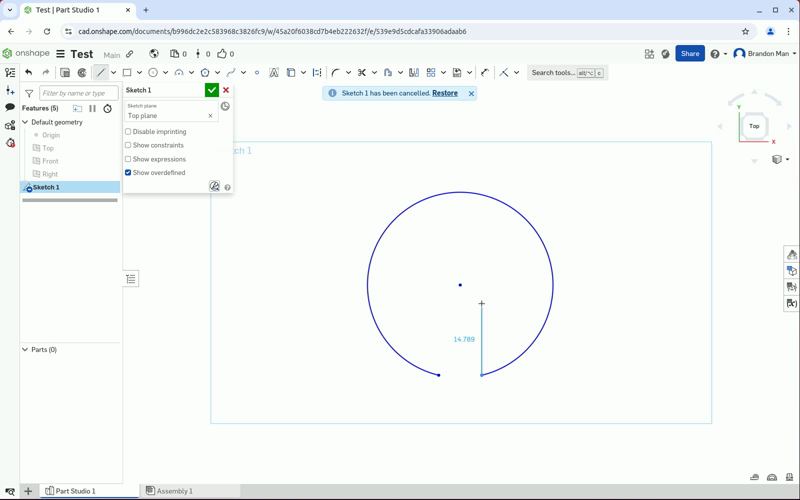
click(481, 303)
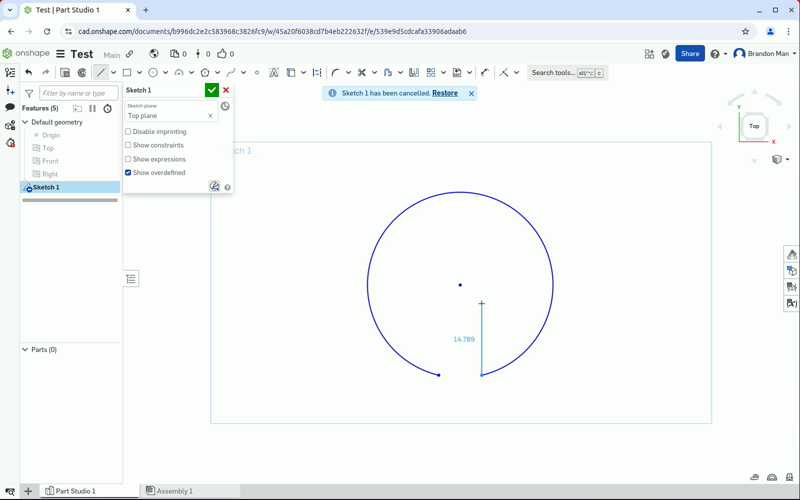
key_up(shift)
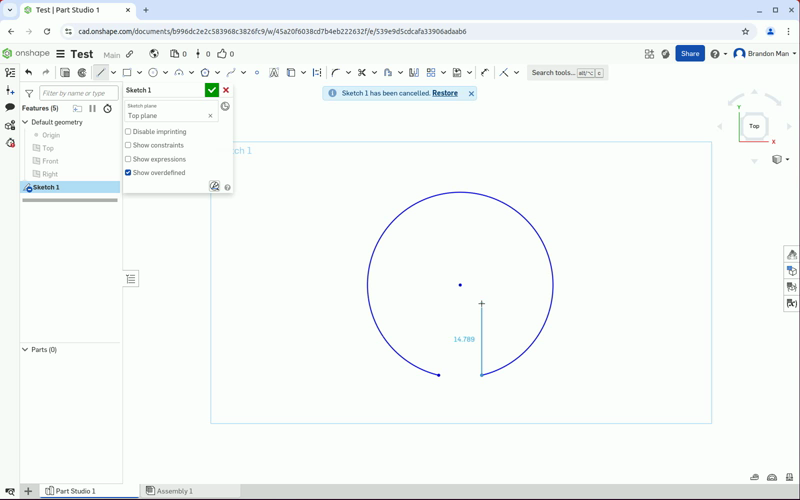
key(esc)
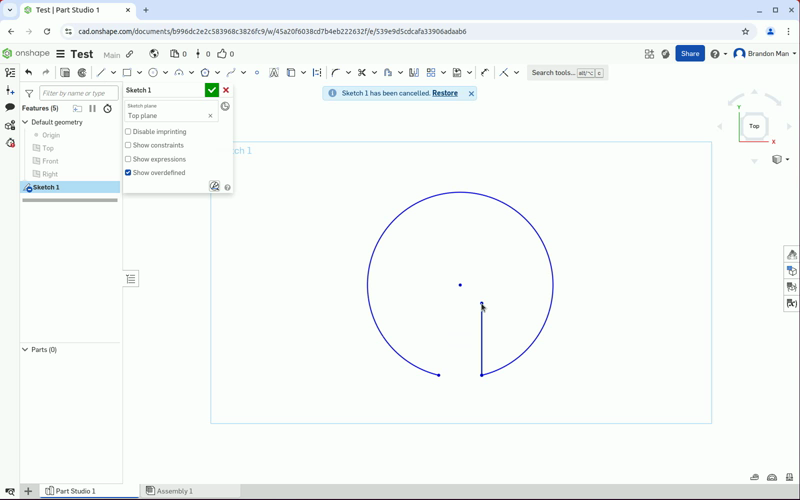
key(a)
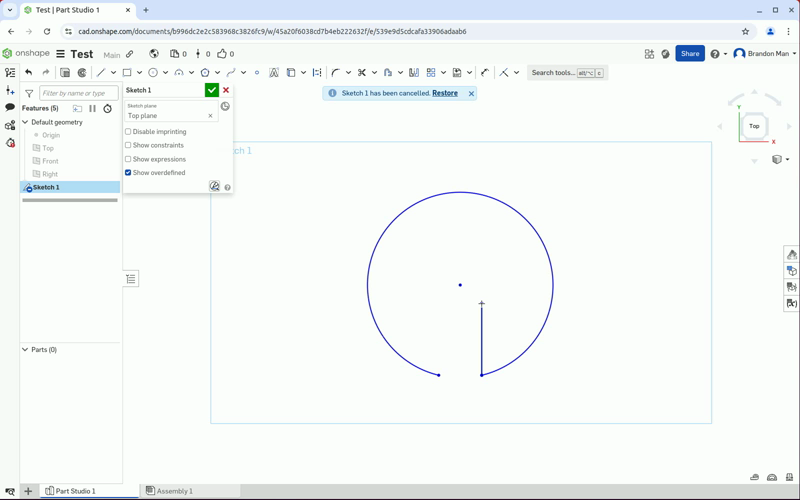
mouse_move(481, 303)
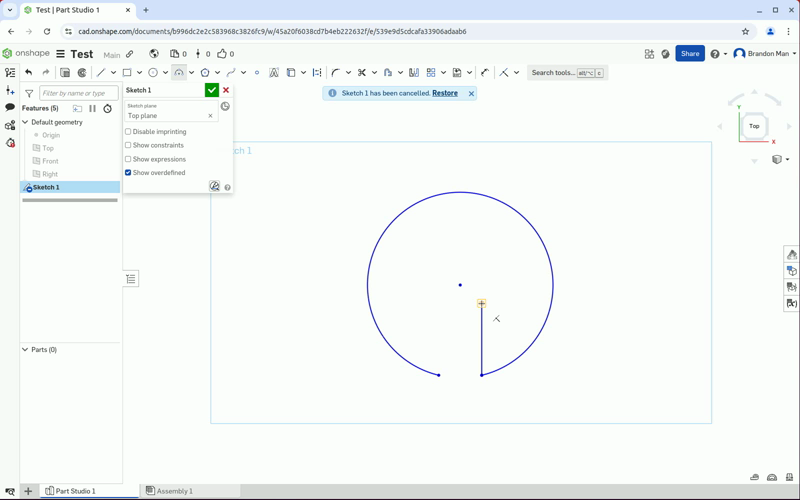
click(481, 303)
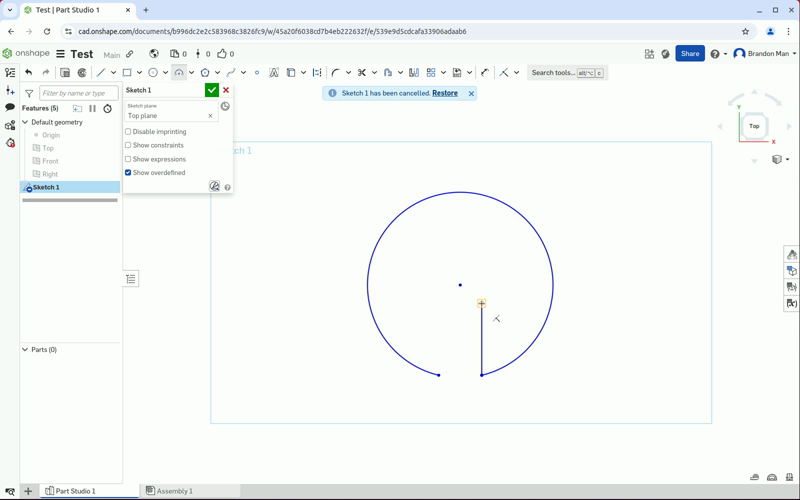
key_down(shift)
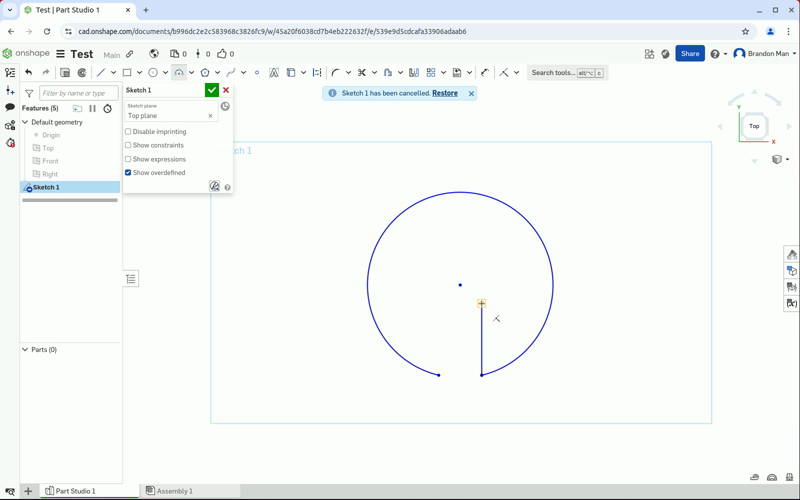
mouse_move(438, 303)
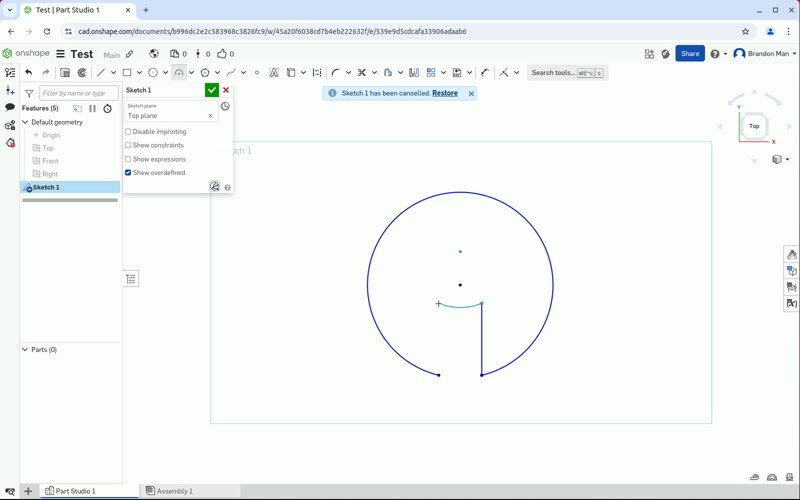
click(438, 303)
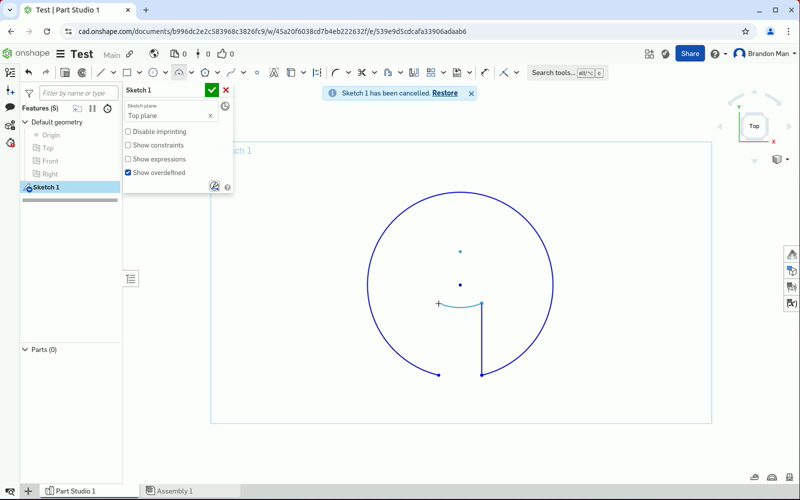
mouse_move(460, 254)
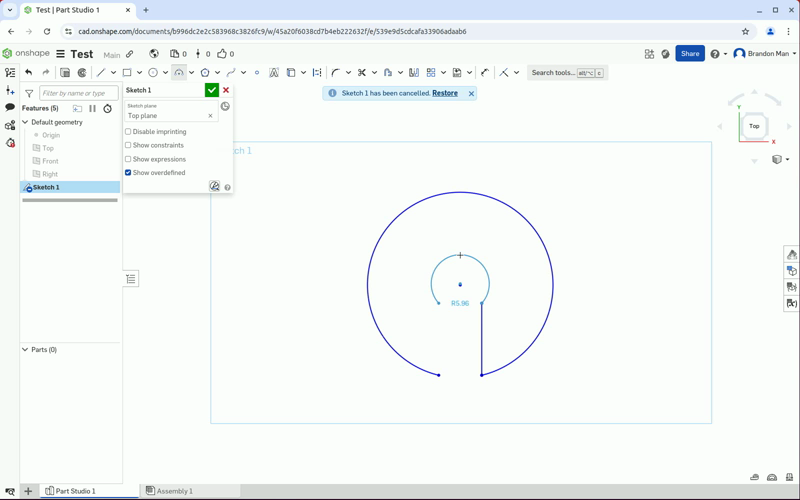
click(460, 254)
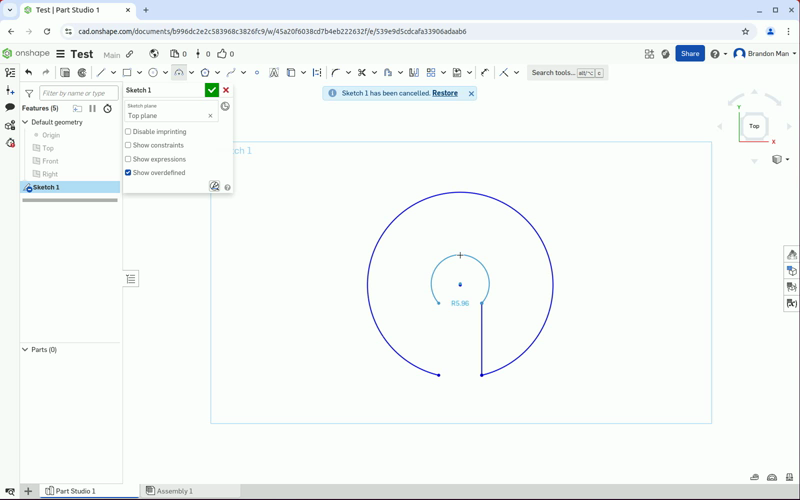
key_up(shift)
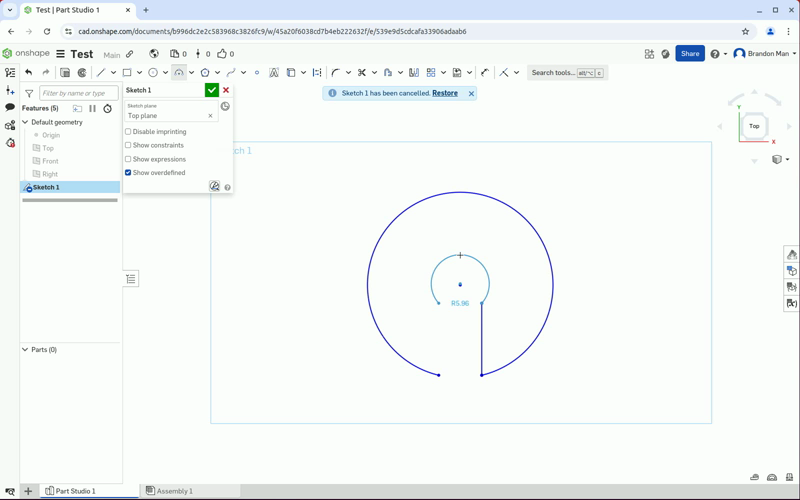
key(esc)
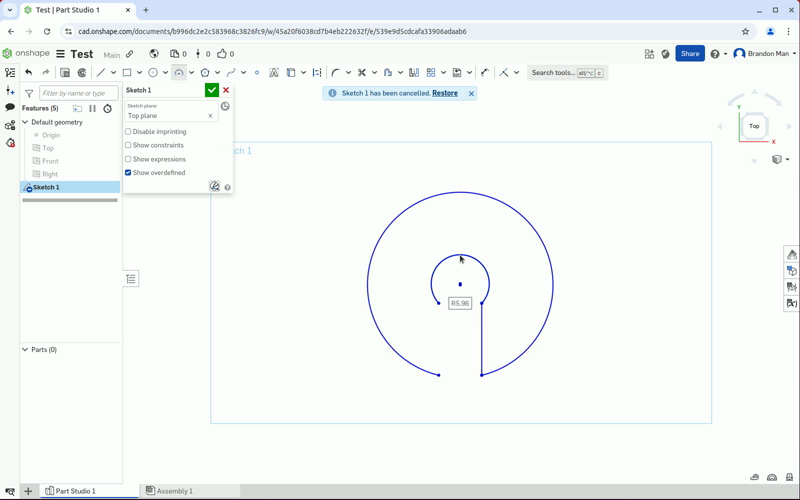
key(l)
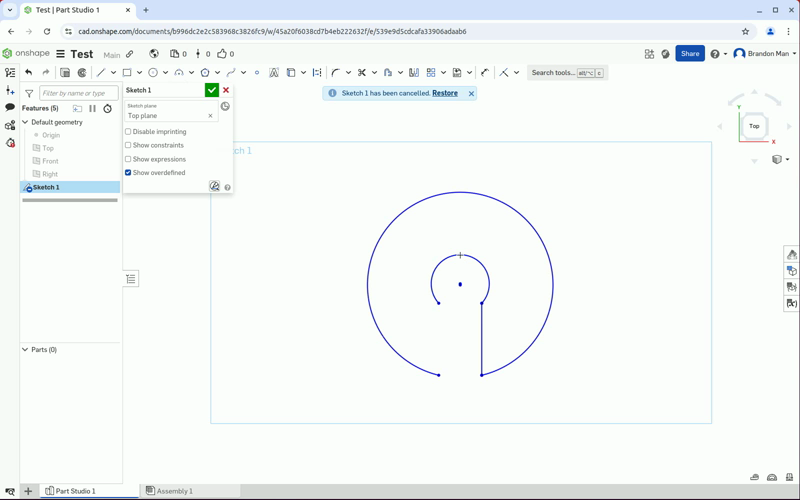
mouse_move(438, 303)
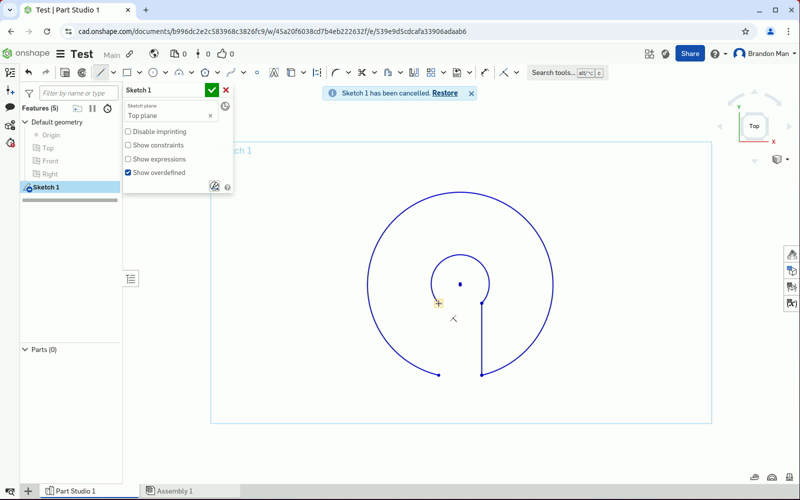
click(438, 303)
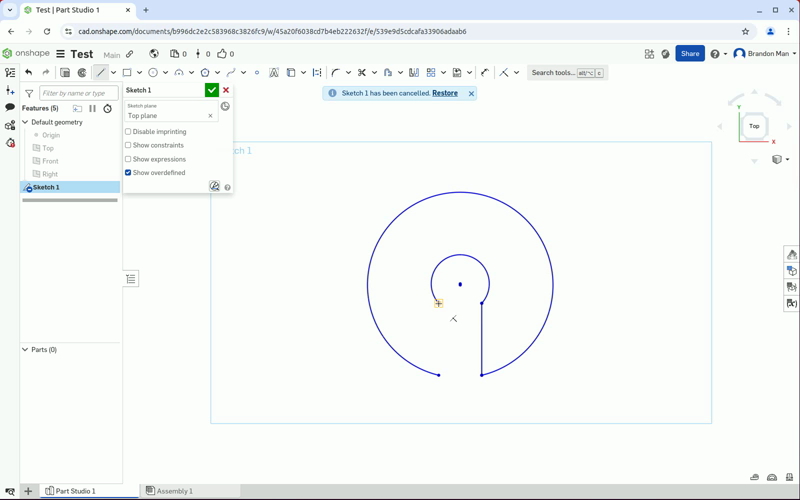
key_down(shift)
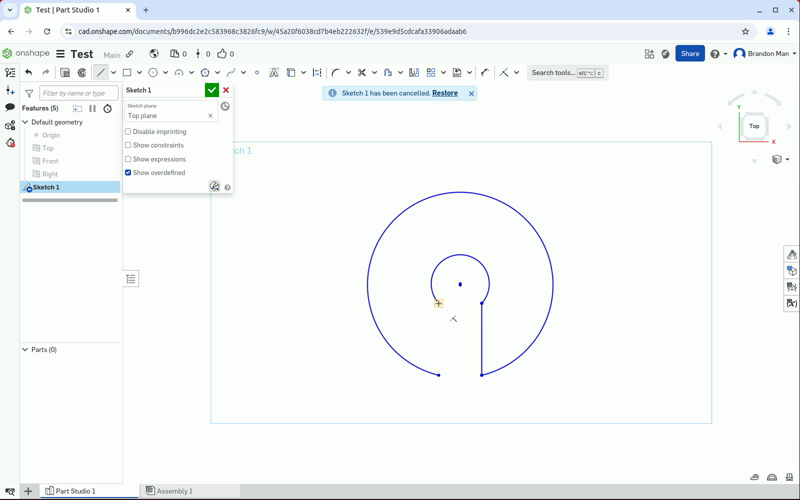
mouse_move(438, 375)
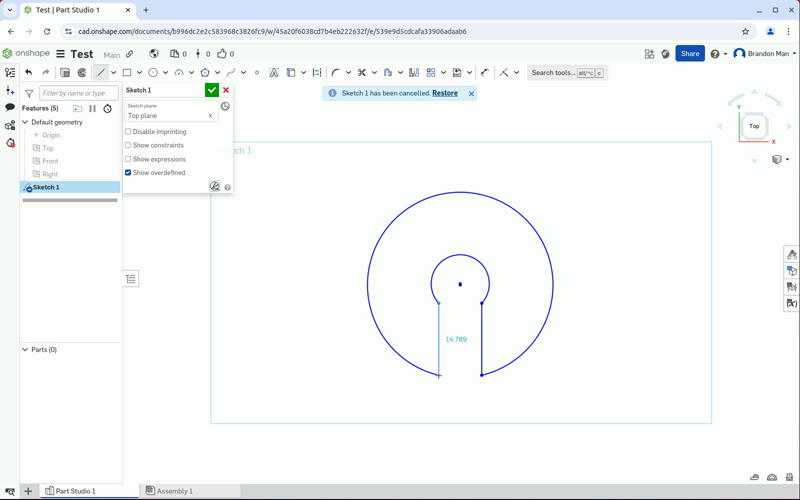
key_up(shift)
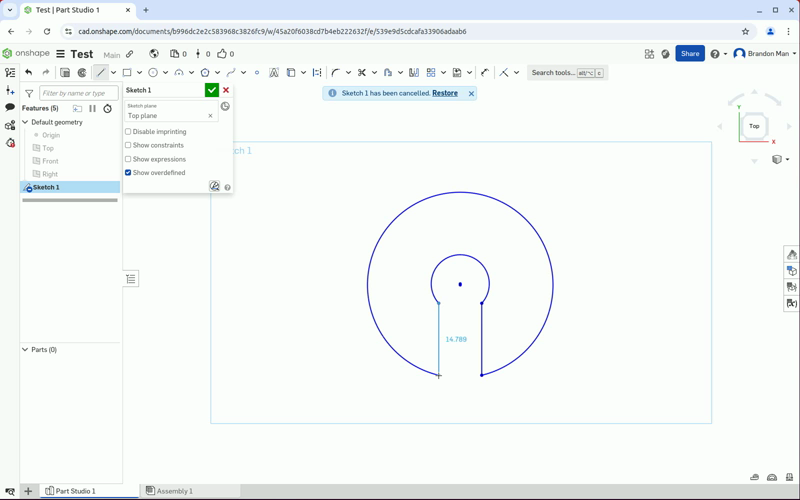
click(438, 375)
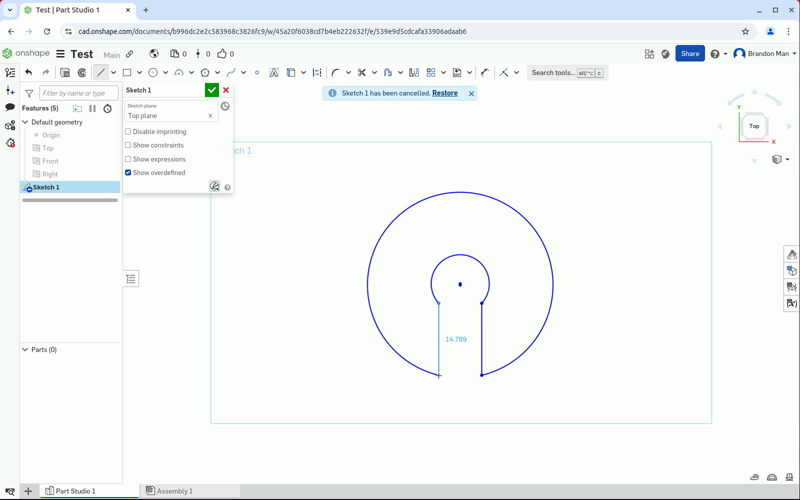
key(esc)
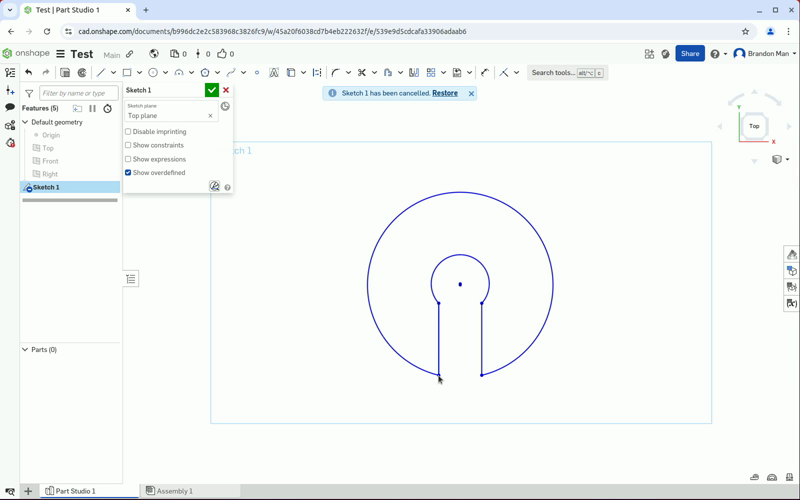
mouse_move(428, 226)
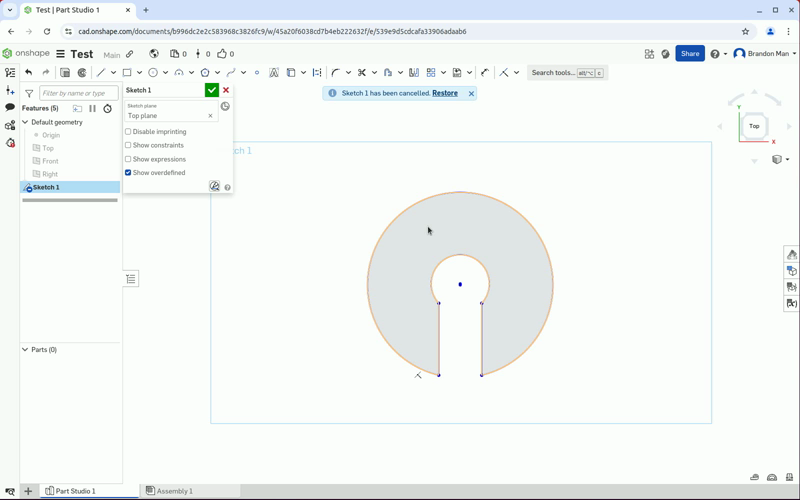
click(428, 226)
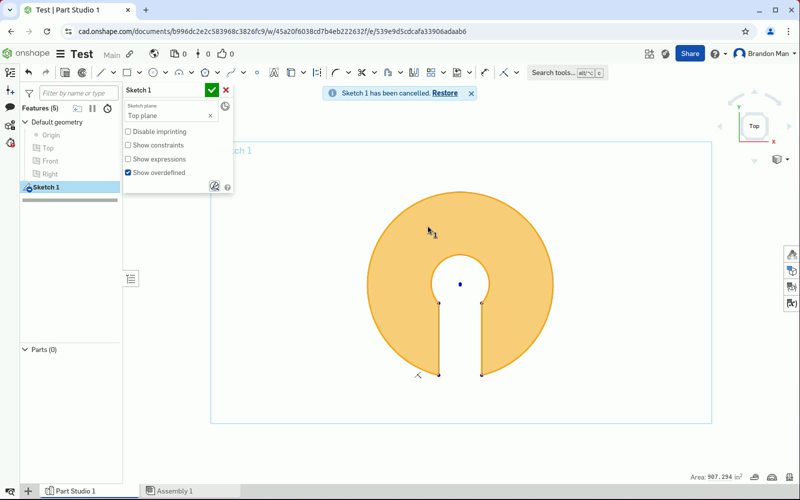
mouse_move(73, 352)
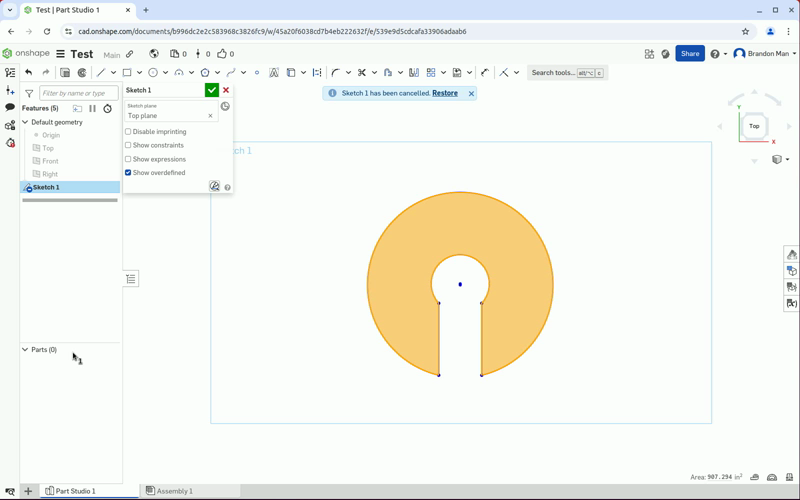
key(shift+y)
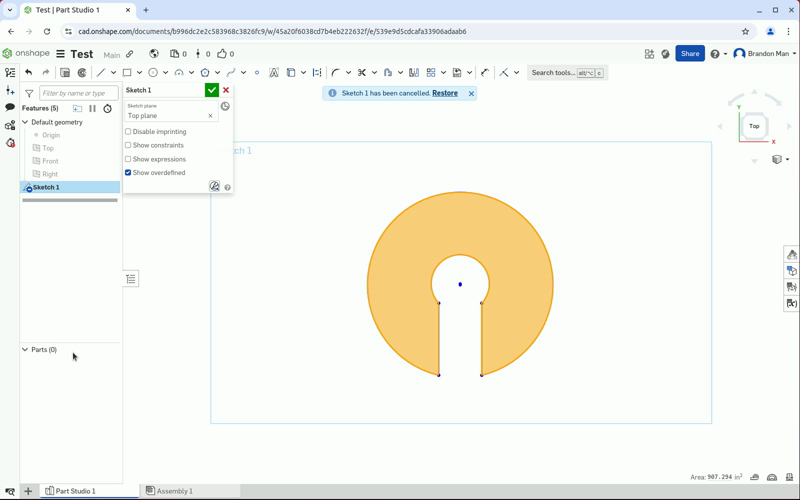
key(shift+e)
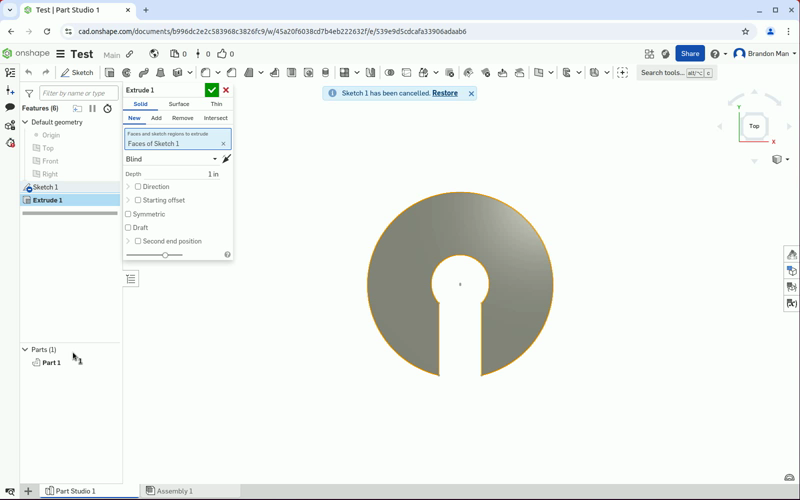
mouse_move(143, 106)
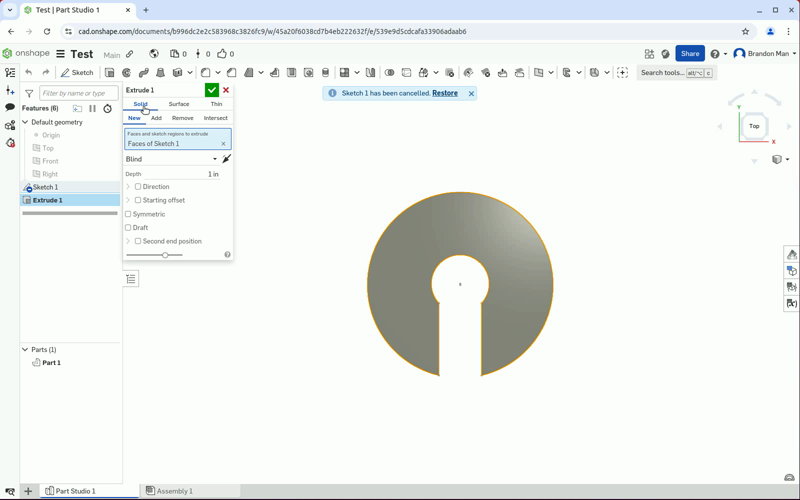
click(143, 106)
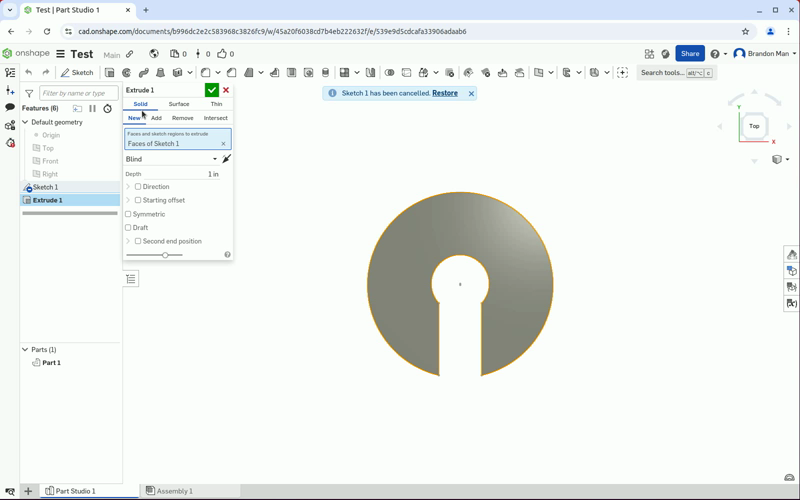
mouse_move(137, 120)
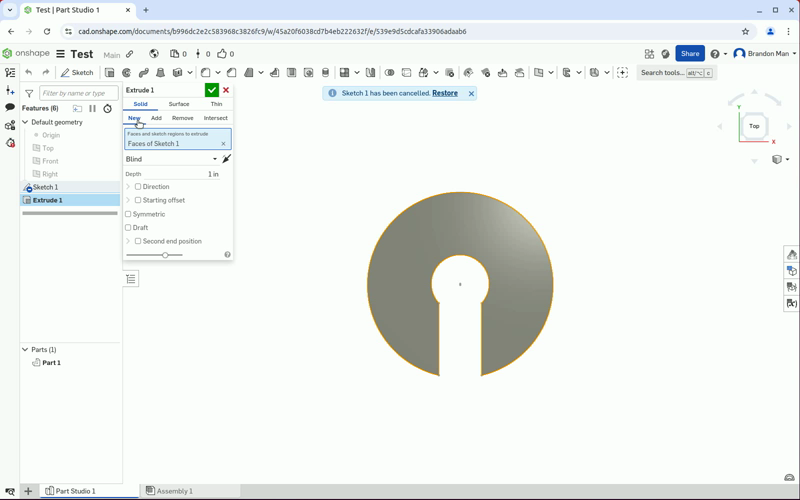
click(137, 120)
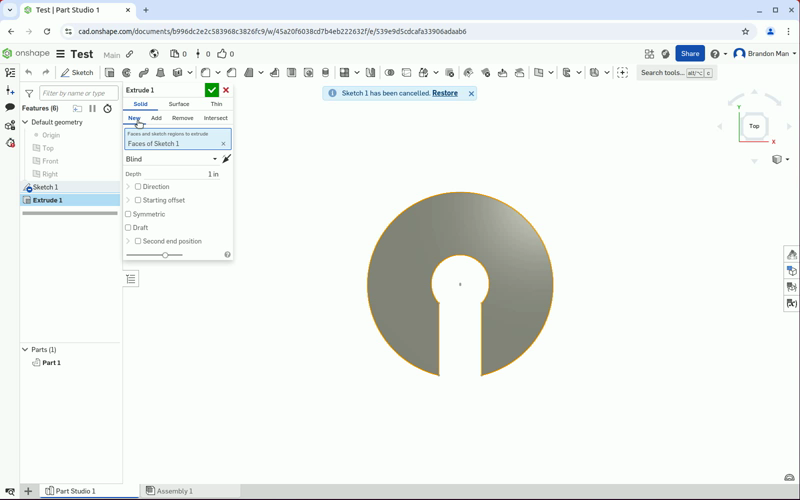
key(tab, 4)
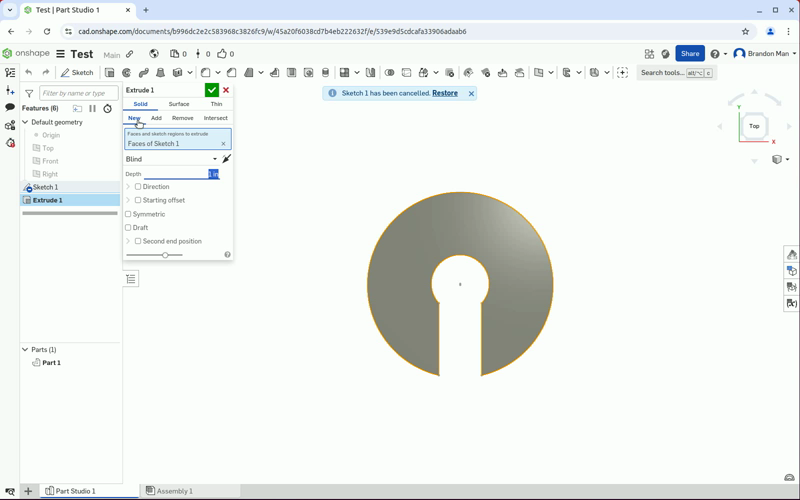
text(11.073)
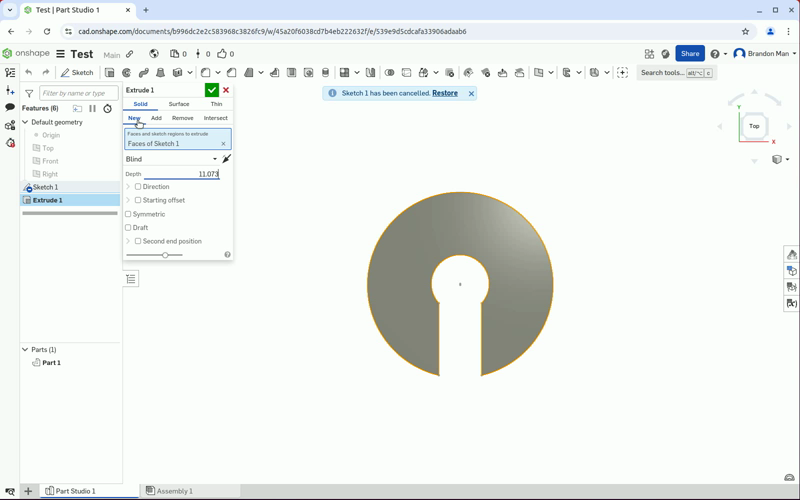
key(enter)
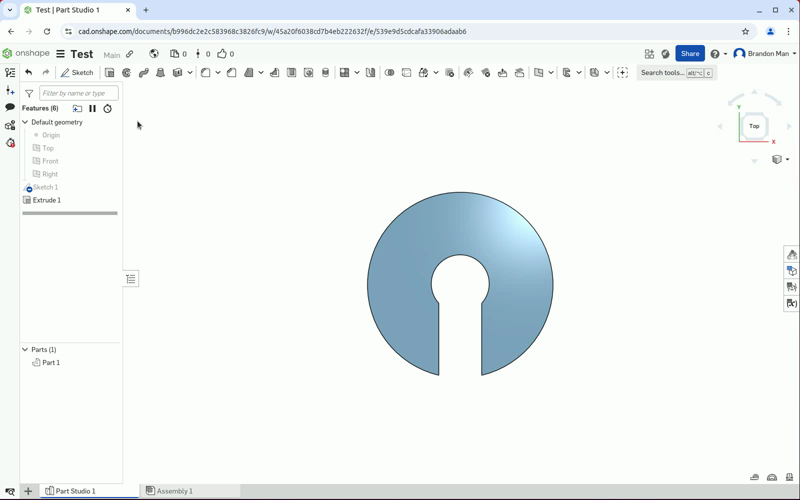
key(shift+h)
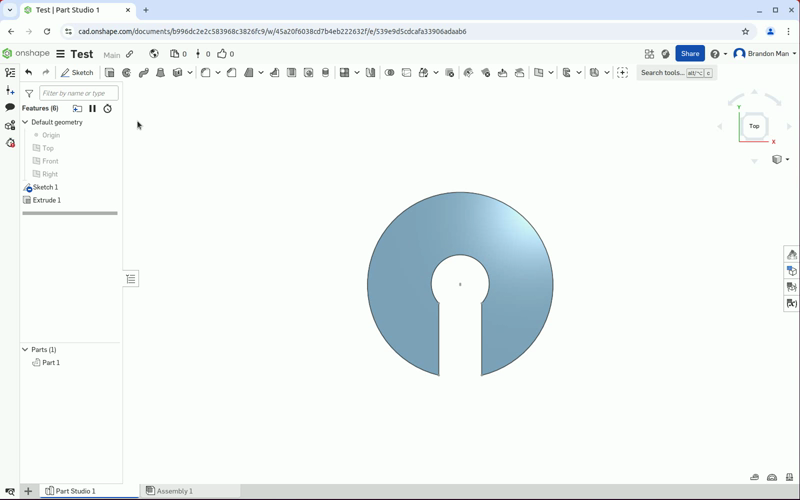
key(shift+h)
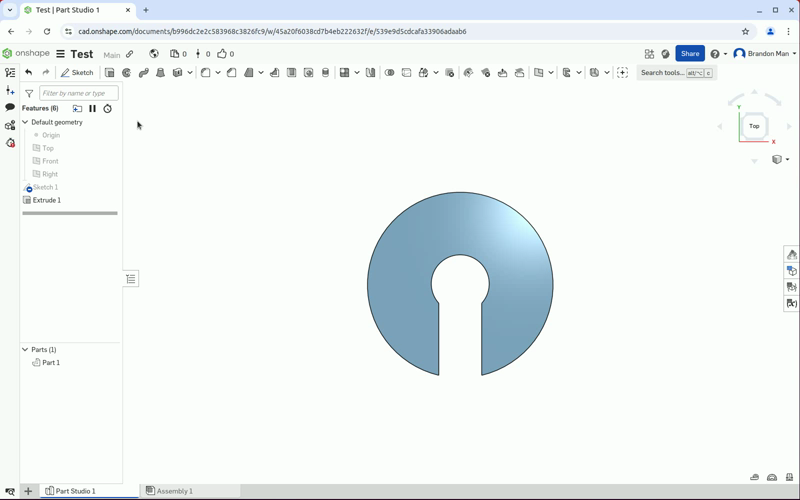
mouse_move(73, 189)
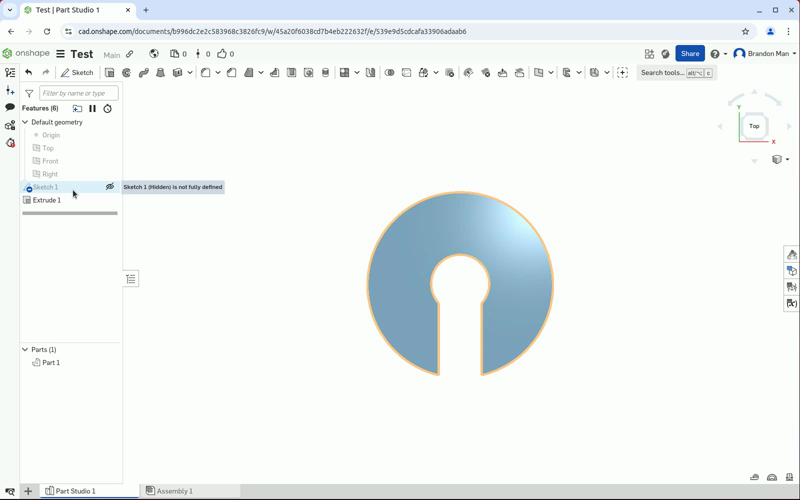
click(73, 189)
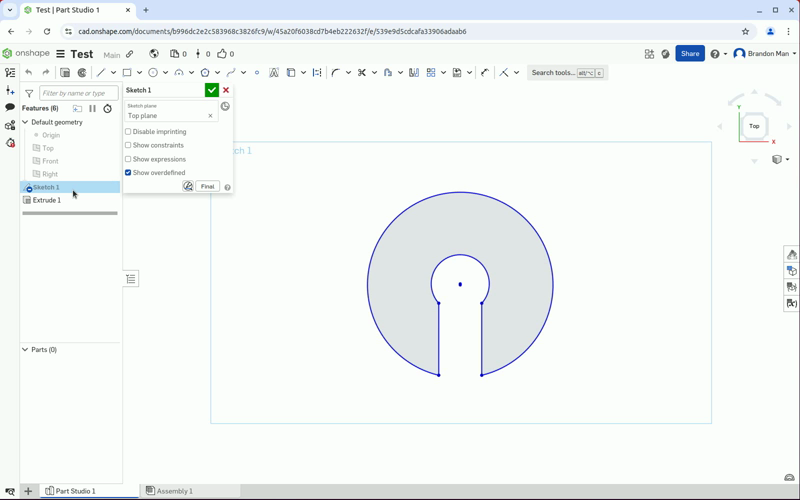
mouse_move(229, 92)
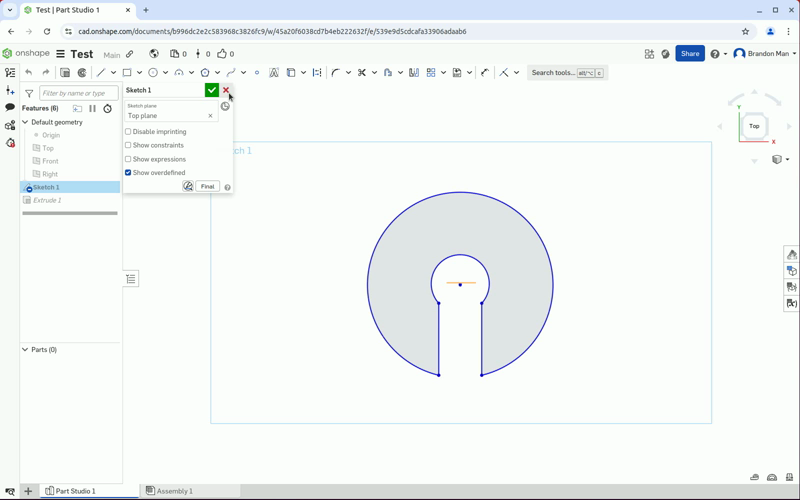
click(229, 92)
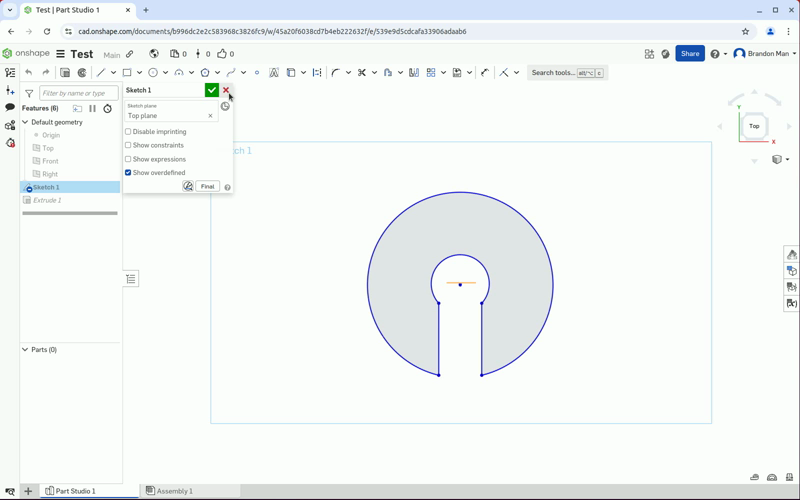
key(shift+s)
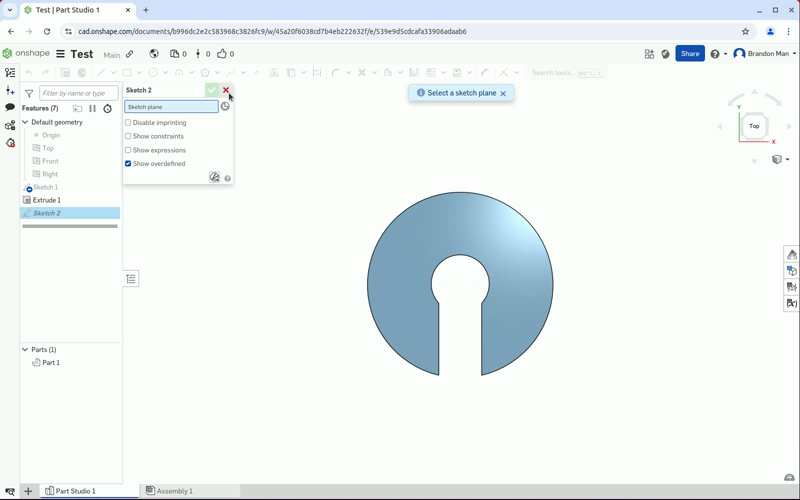
mouse_move(73, 150)
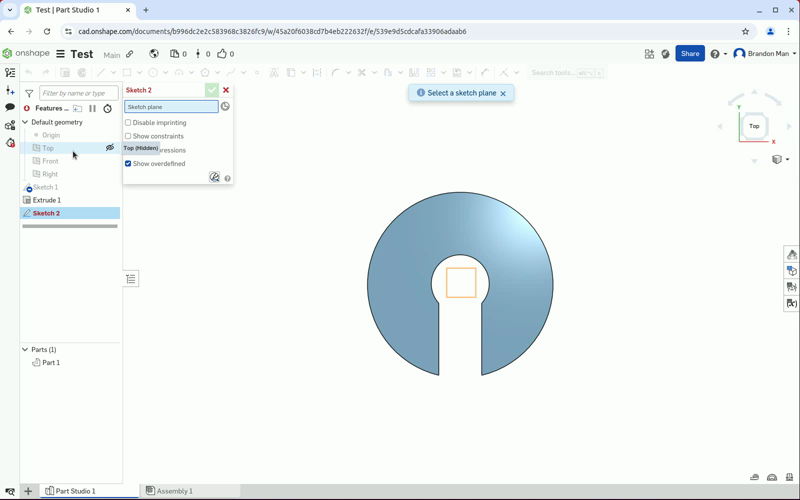
click(73, 150)
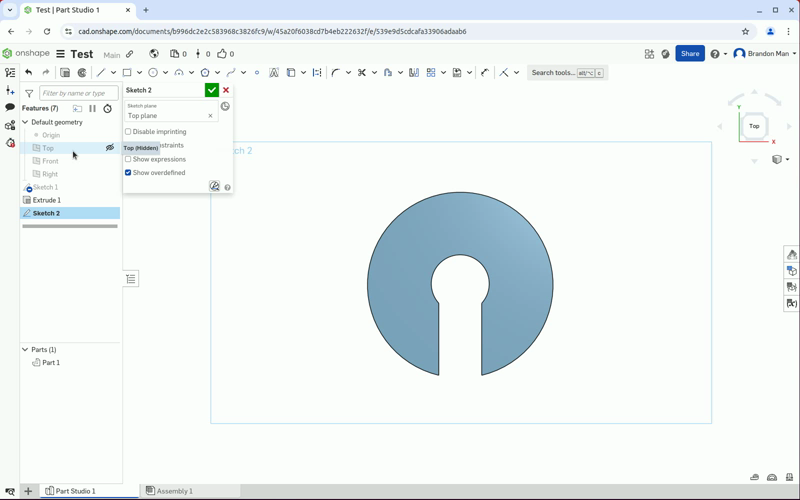
mouse_move(73, 352)
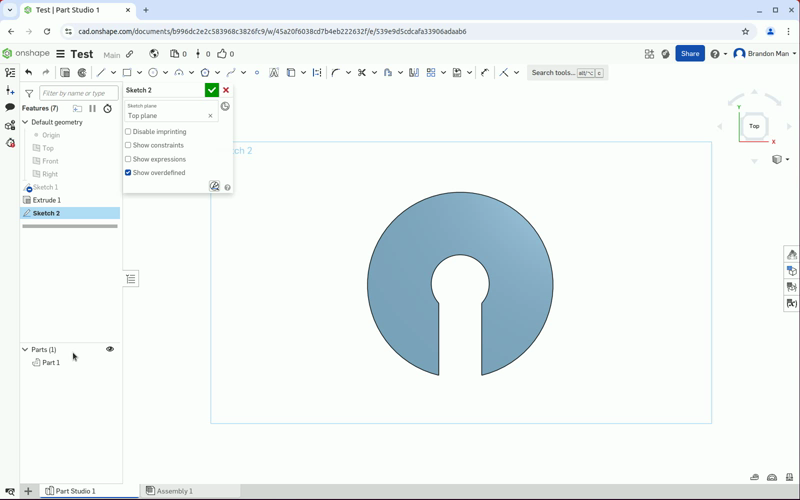
key(y)
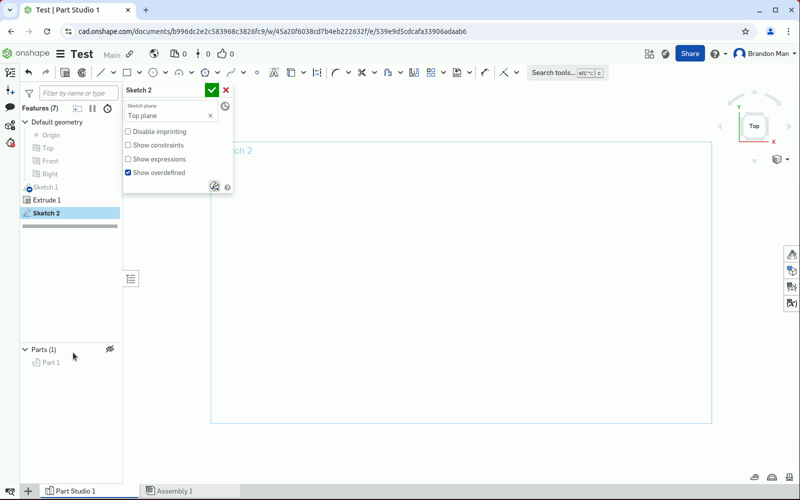
key(a)
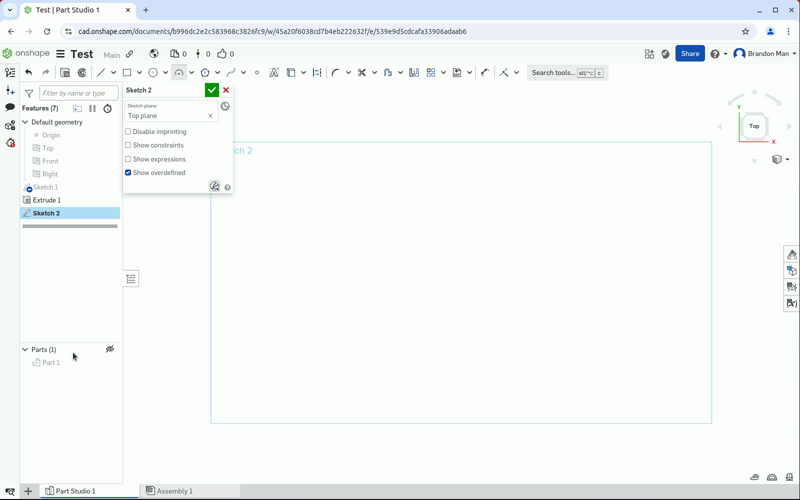
key_down(shift)
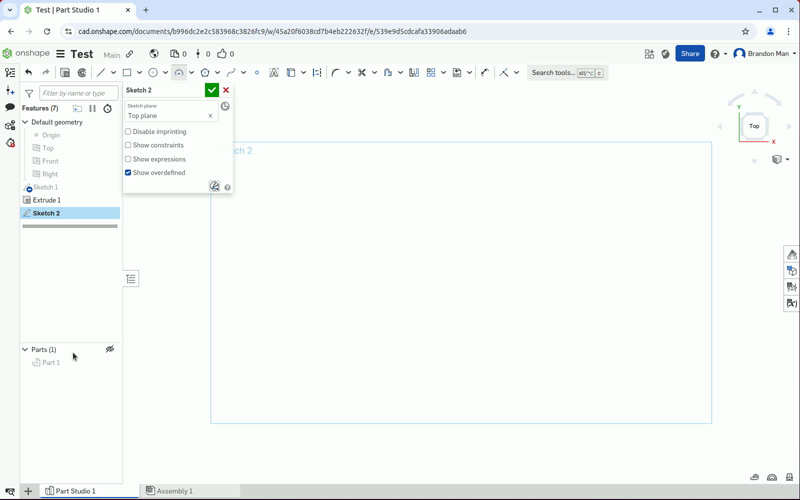
mouse_move(438, 393)
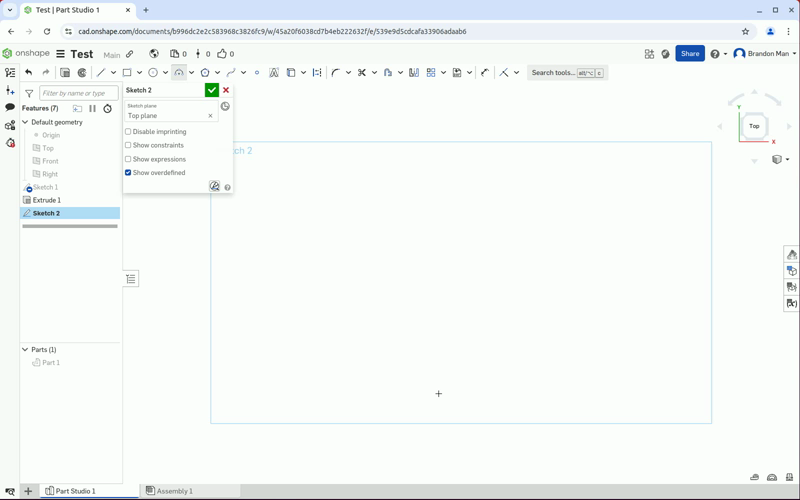
click(438, 393)
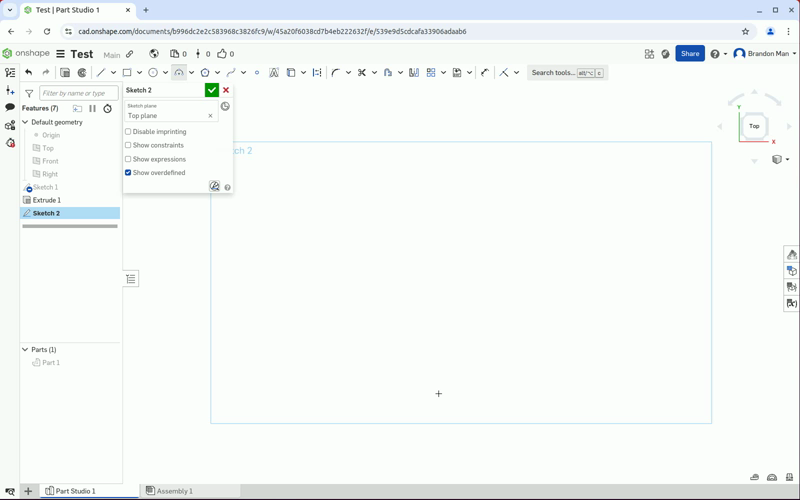
key_up(shift)
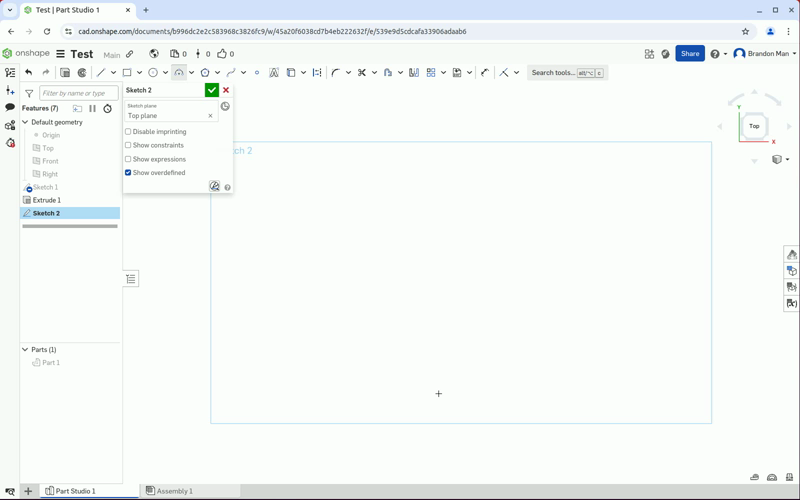
key_down(shift)
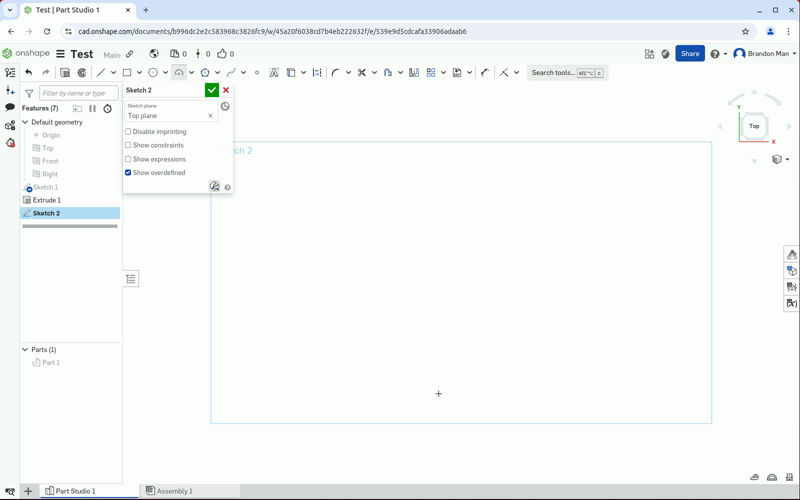
mouse_move(483, 393)
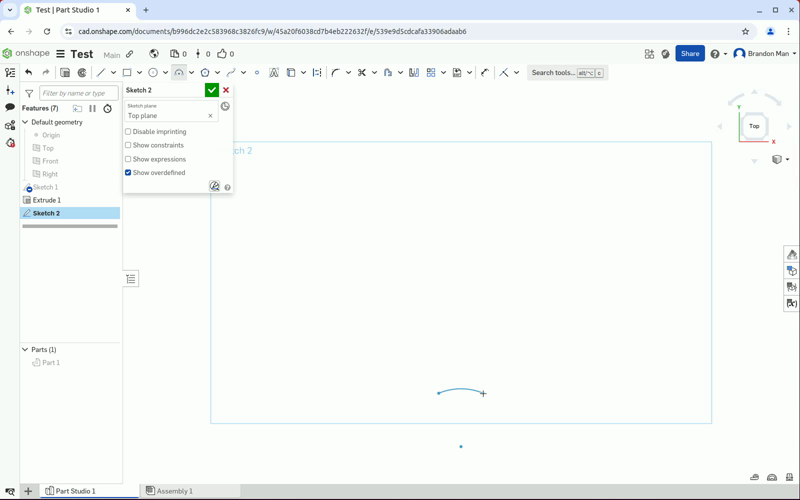
click(483, 393)
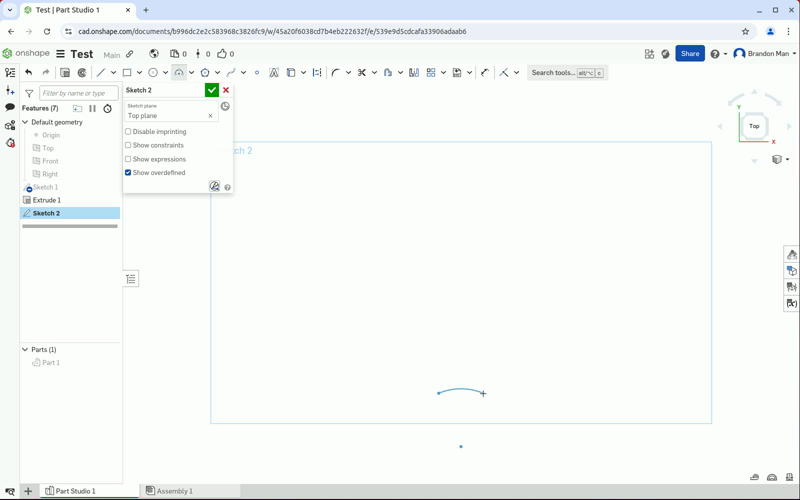
mouse_move(460, 168)
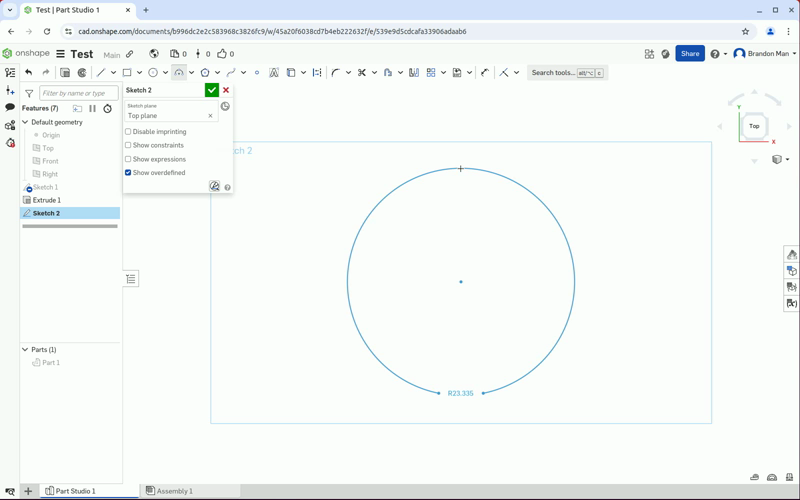
click(460, 168)
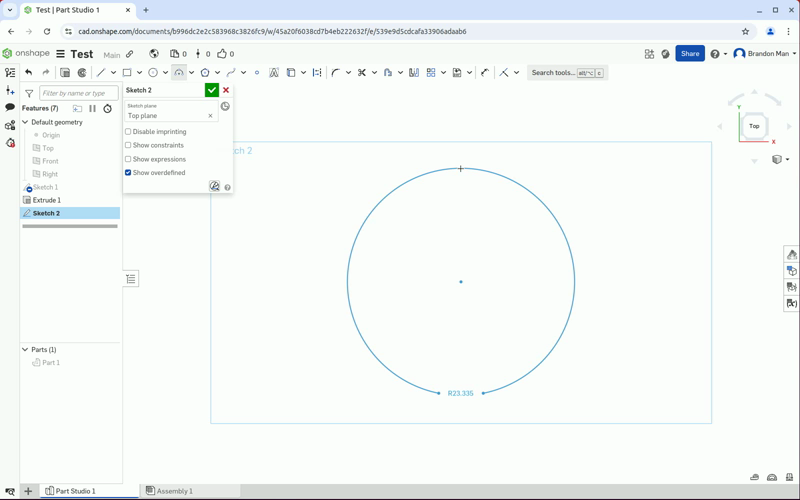
key_up(shift)
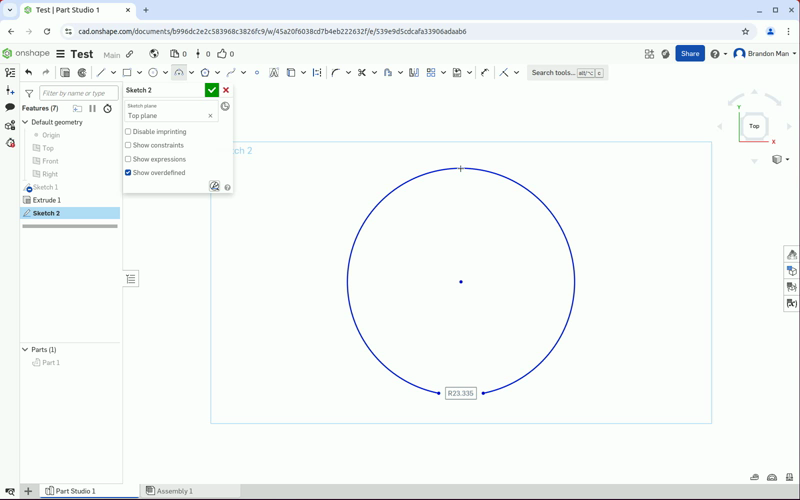
key(esc)
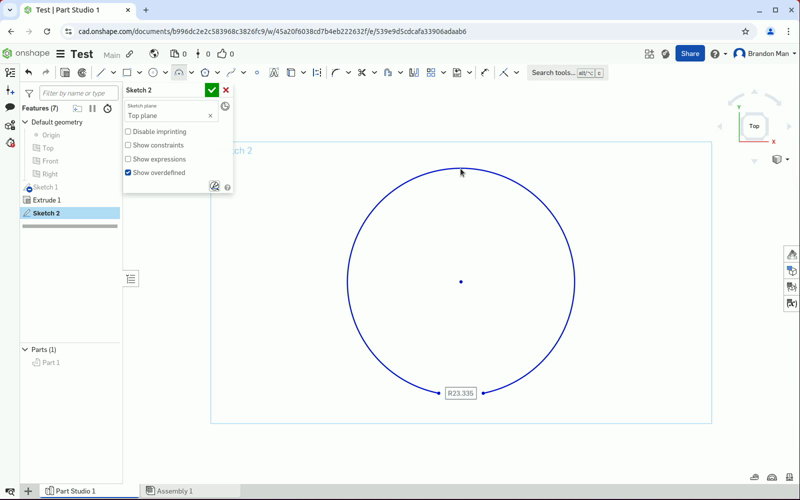
key(l)
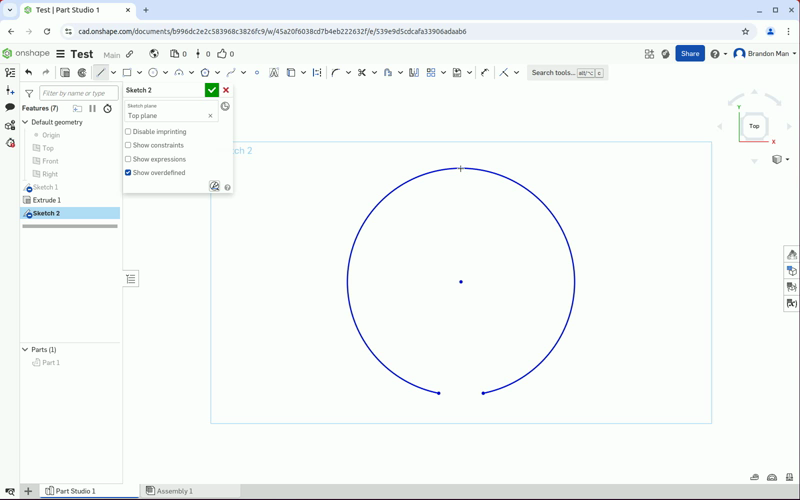
mouse_move(483, 393)
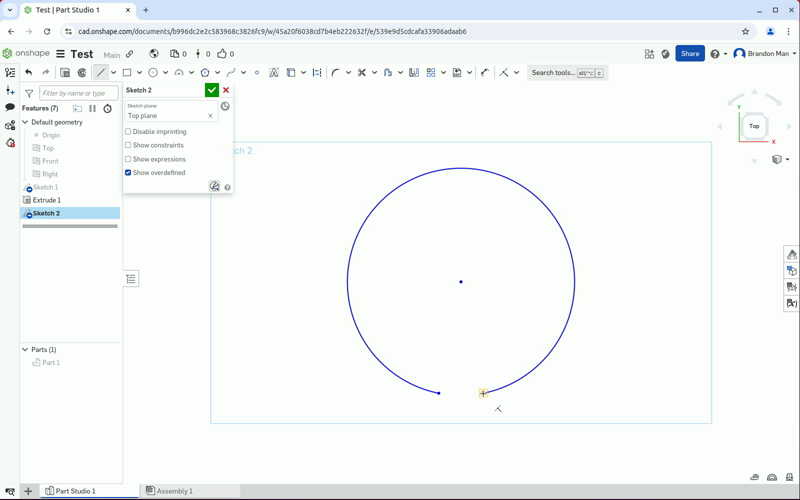
click(483, 393)
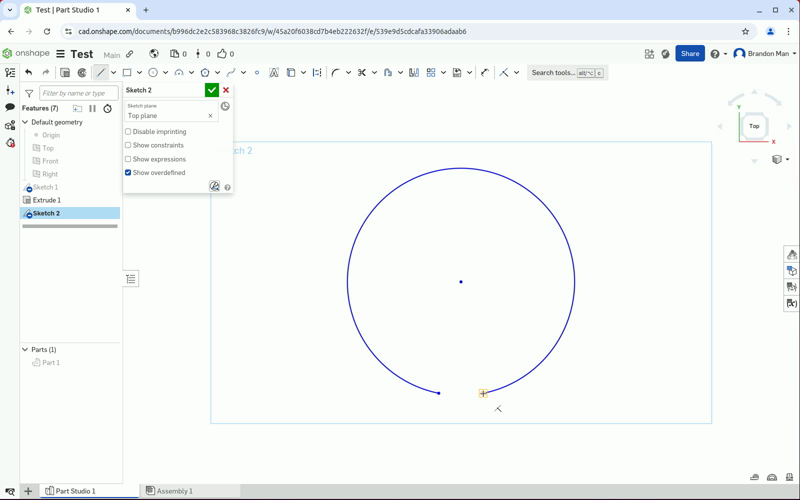
key_down(shift)
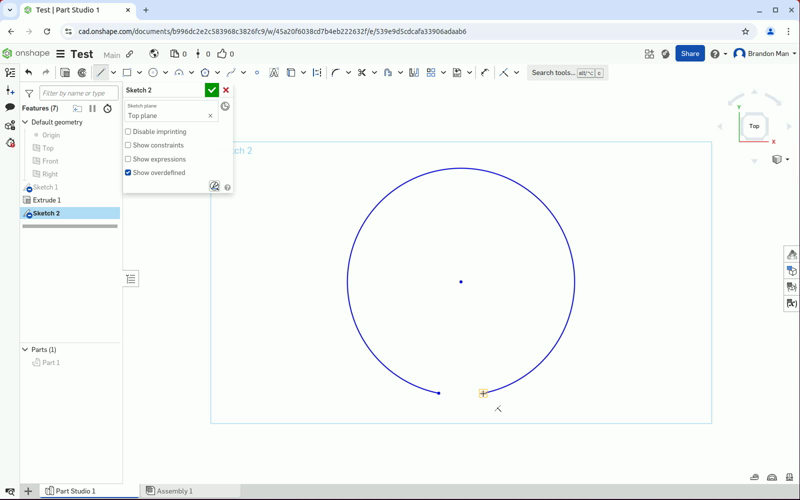
mouse_move(513, 393)
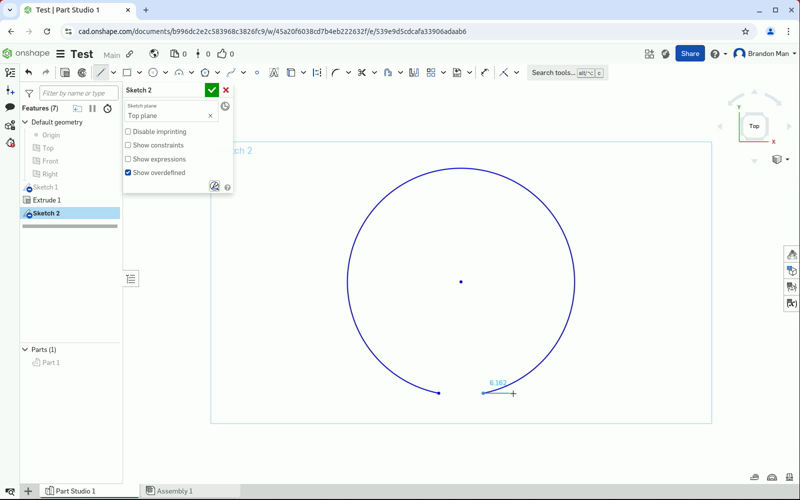
mouse_move(483, 374)
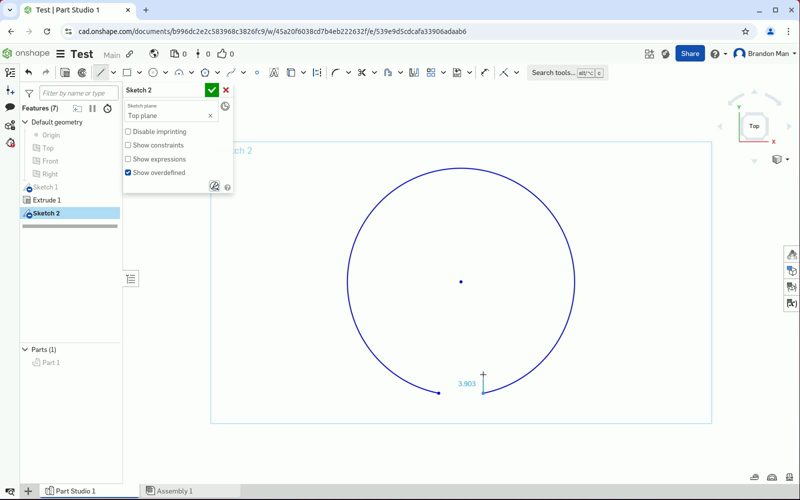
click(483, 374)
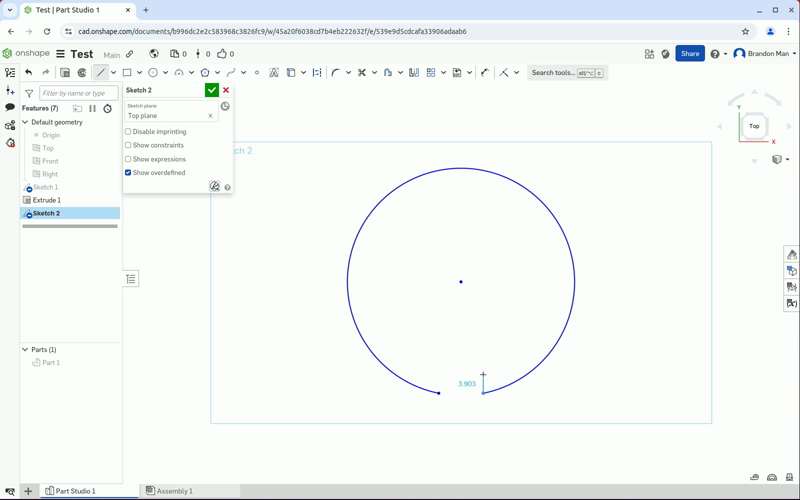
key_up(shift)
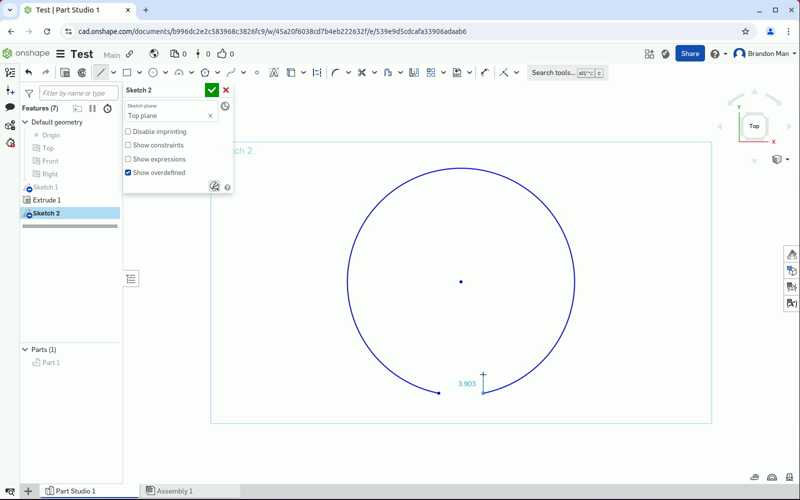
key(esc)
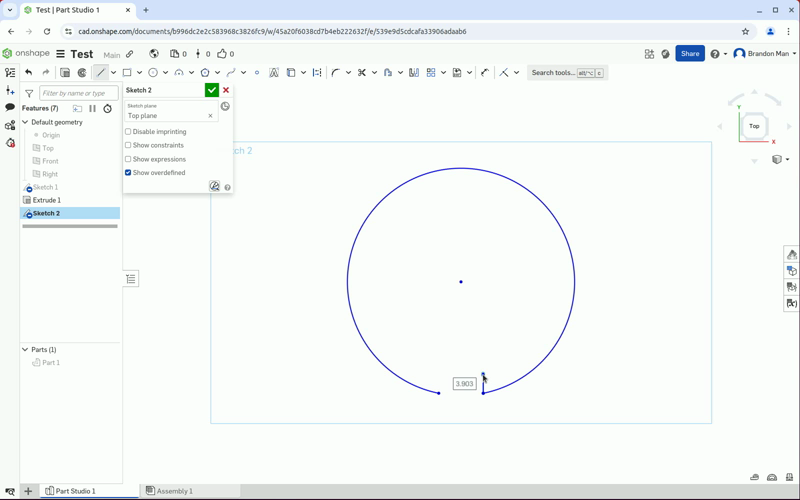
key(a)
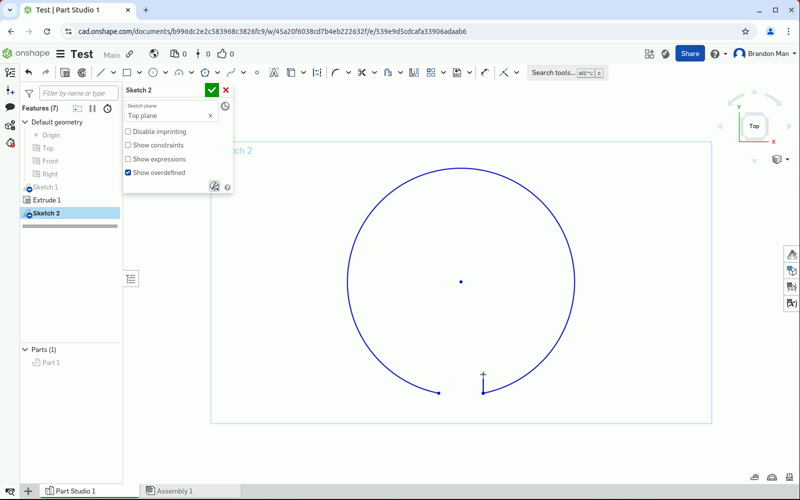
mouse_move(483, 374)
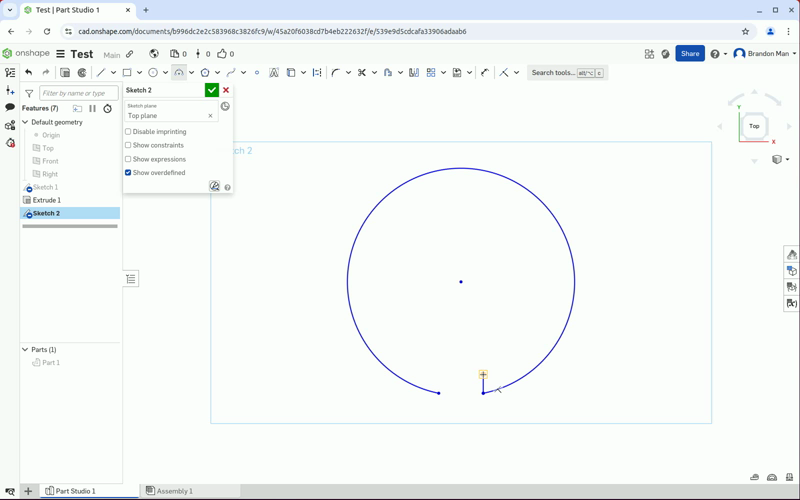
click(483, 374)
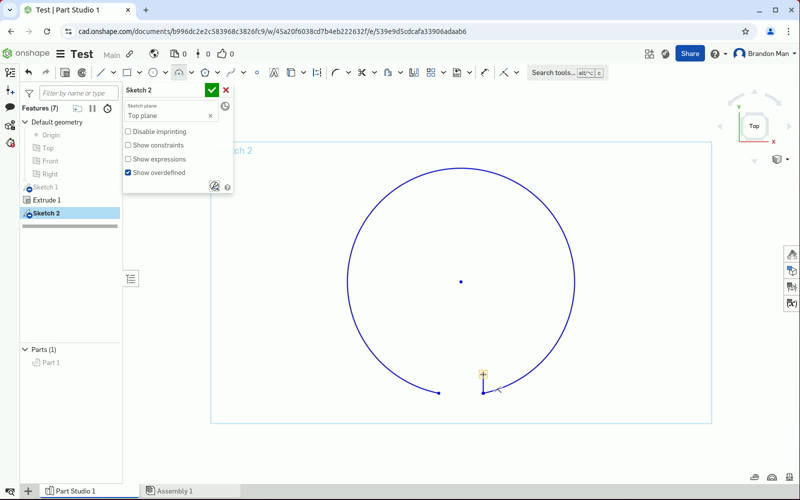
key_down(shift)
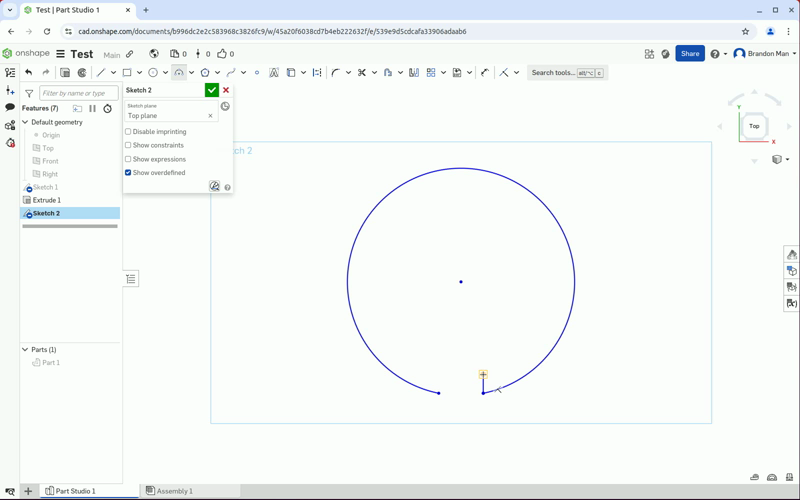
mouse_move(438, 374)
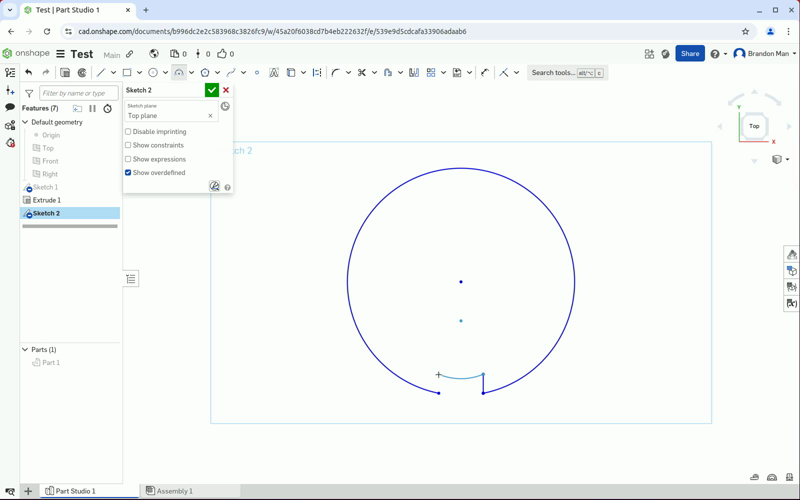
click(438, 374)
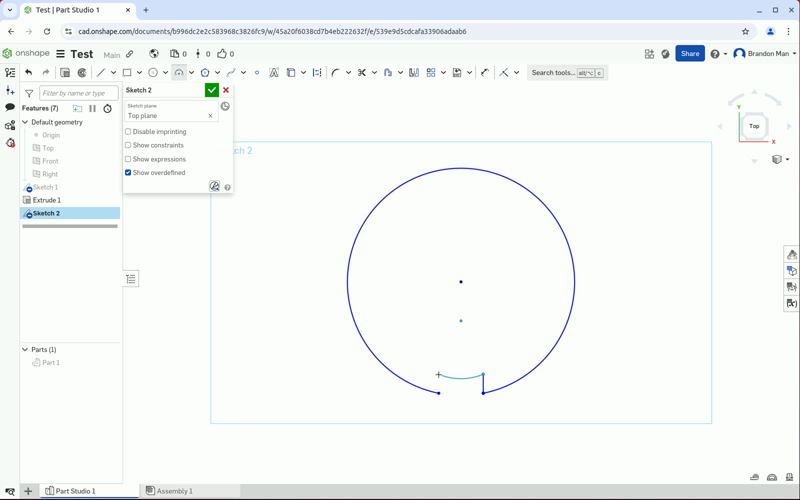
mouse_move(460, 185)
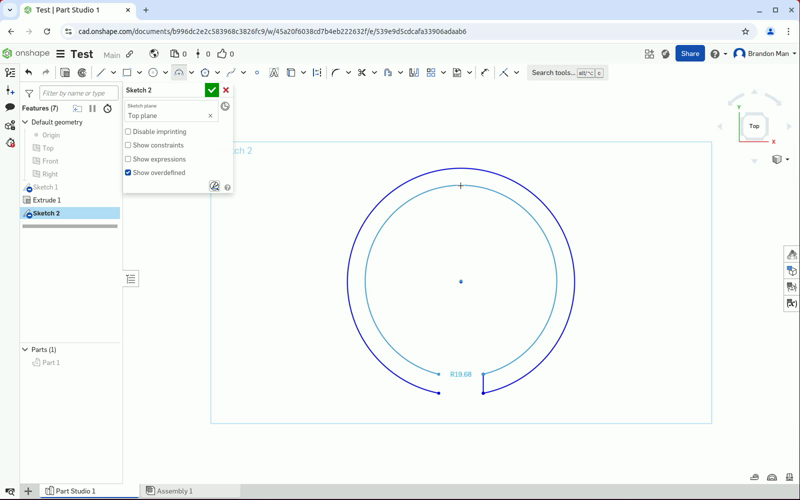
click(460, 185)
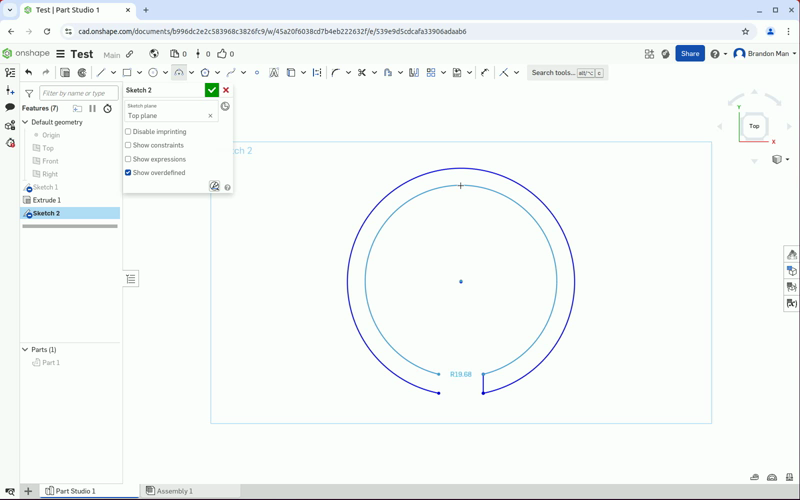
key_up(shift)
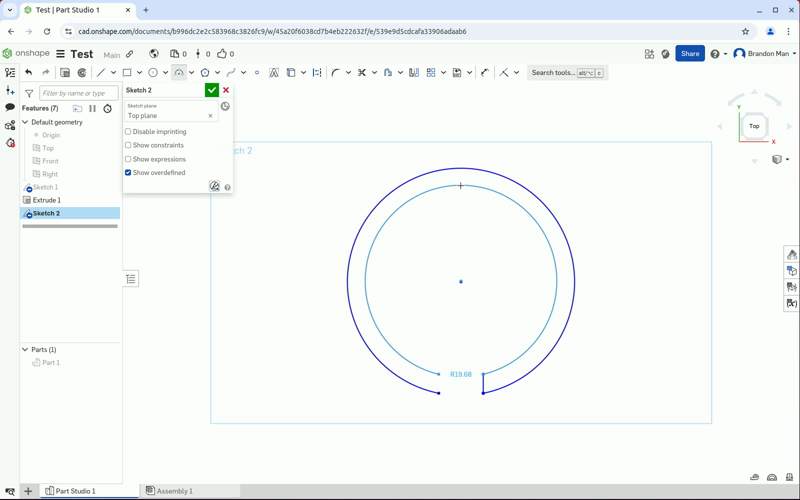
key(esc)
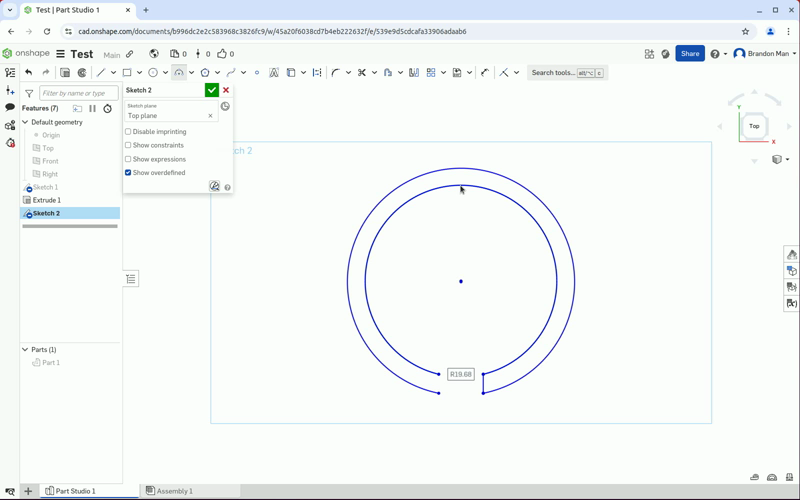
key(l)
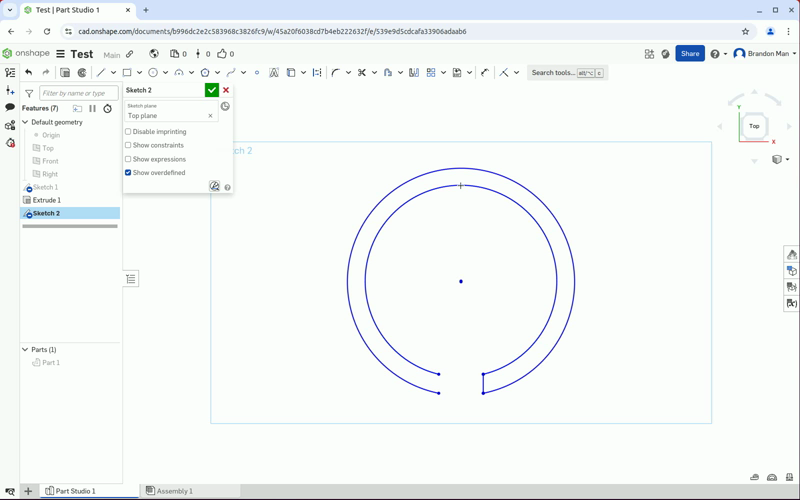
mouse_move(438, 374)
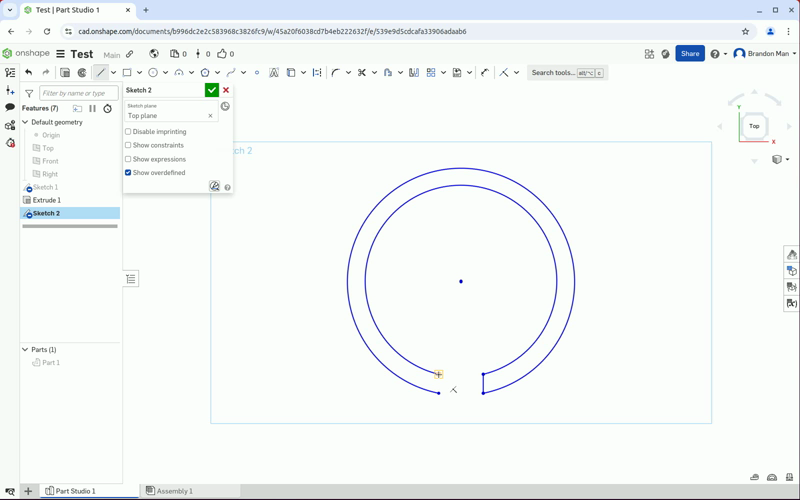
click(438, 374)
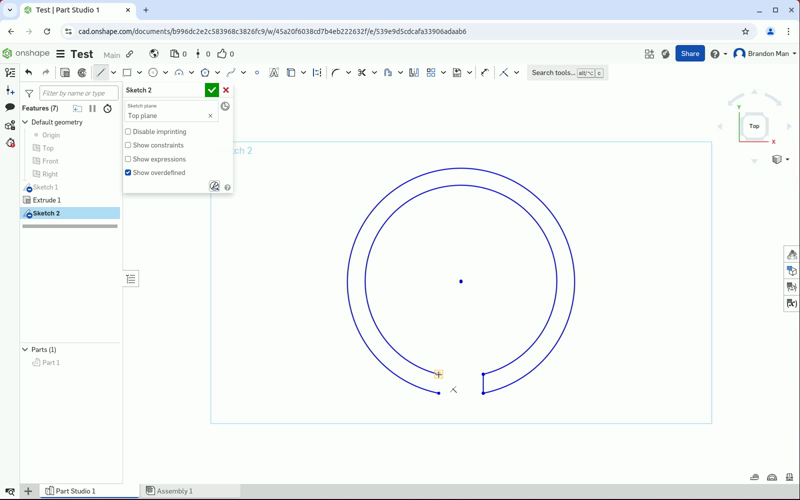
mouse_move(468, 374)
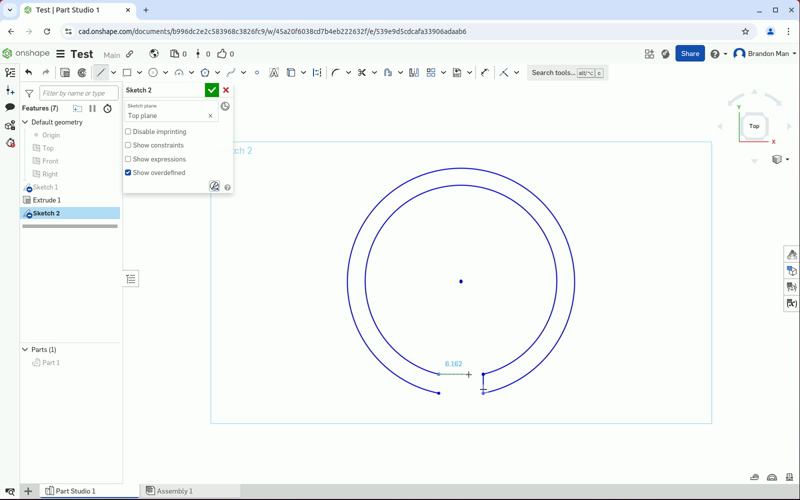
key_down(shift)
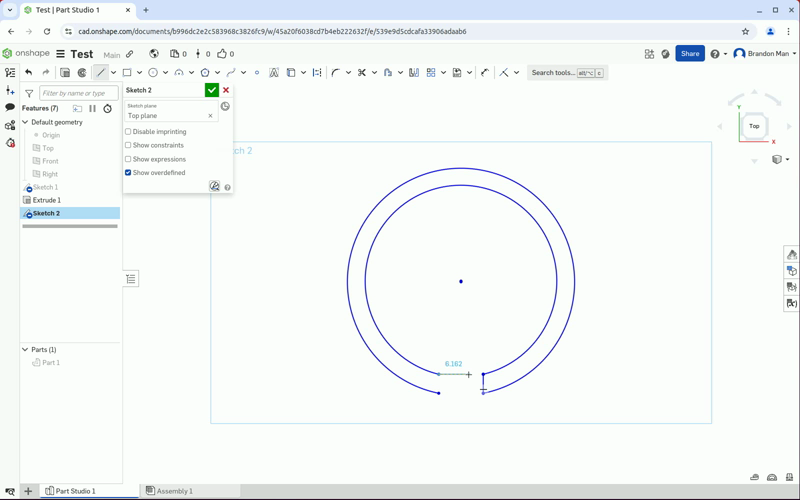
mouse_move(438, 393)
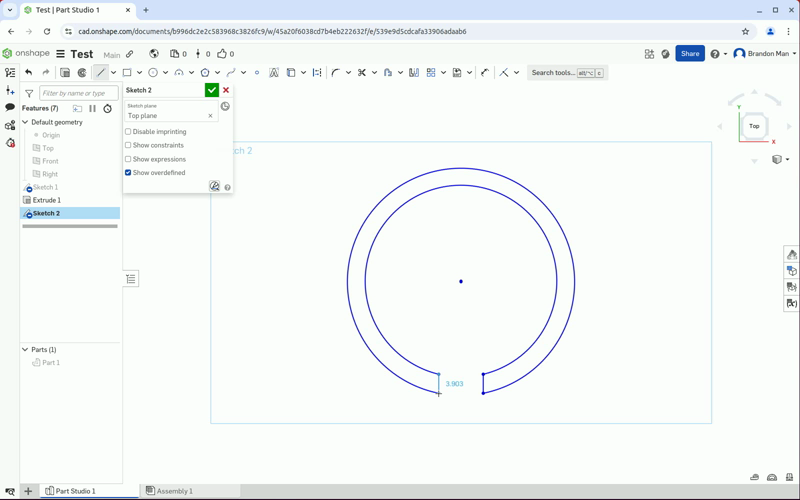
key_up(shift)
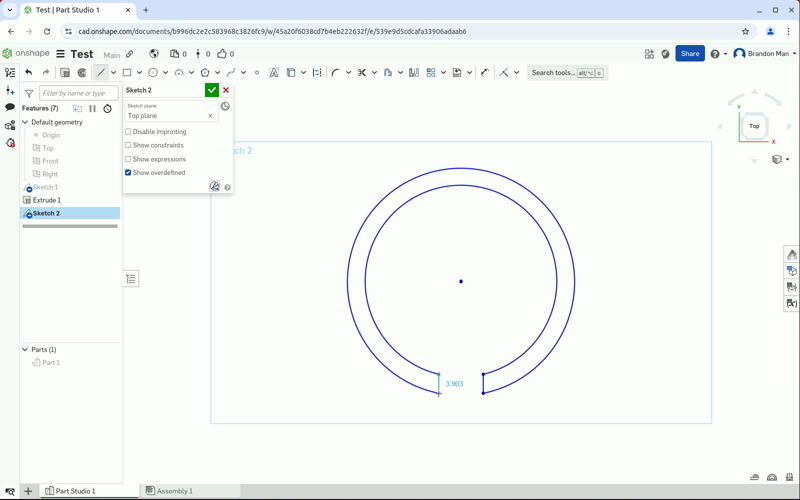
click(438, 393)
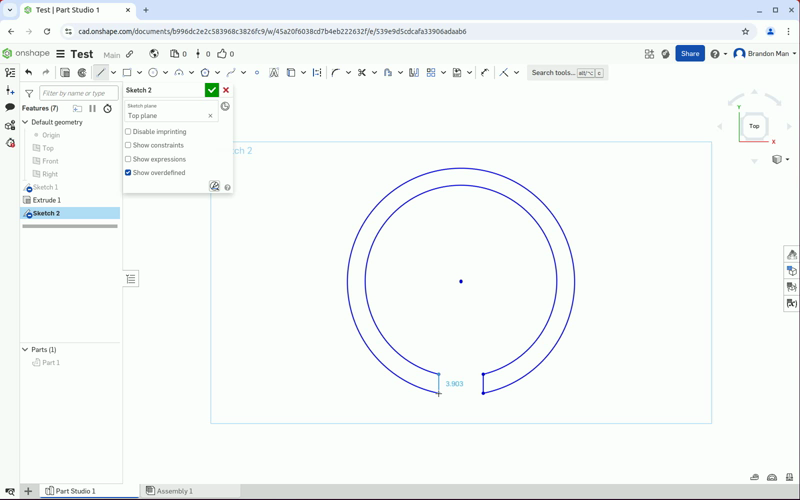
key(esc)
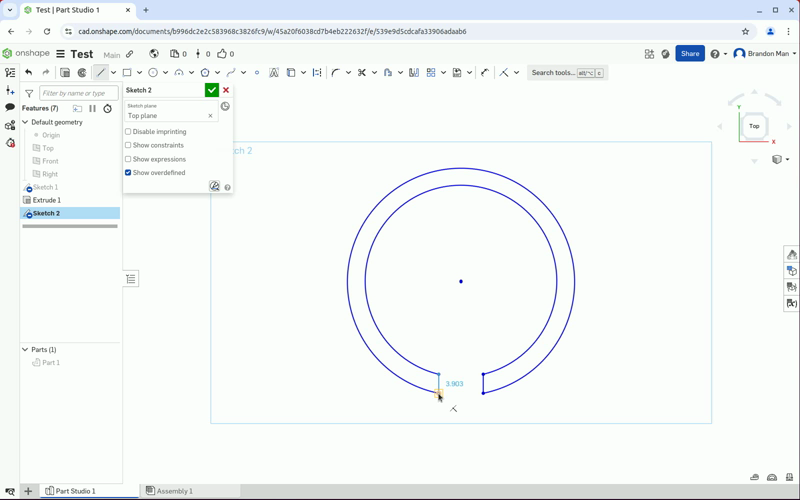
mouse_move(501, 378)
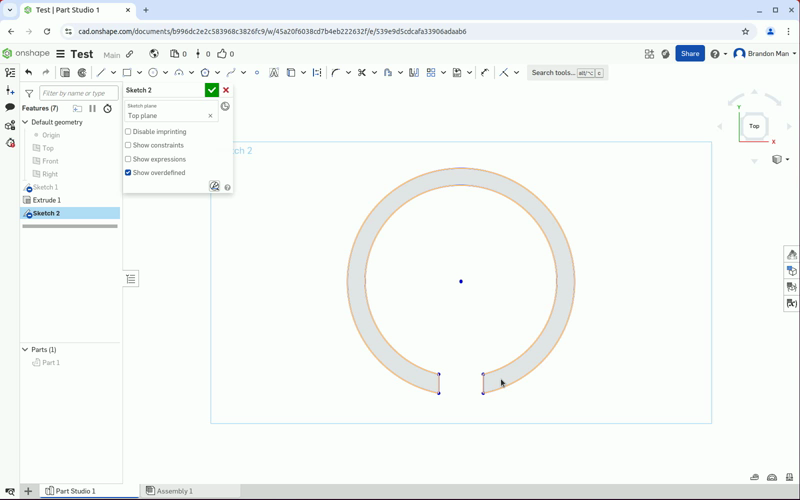
click(501, 378)
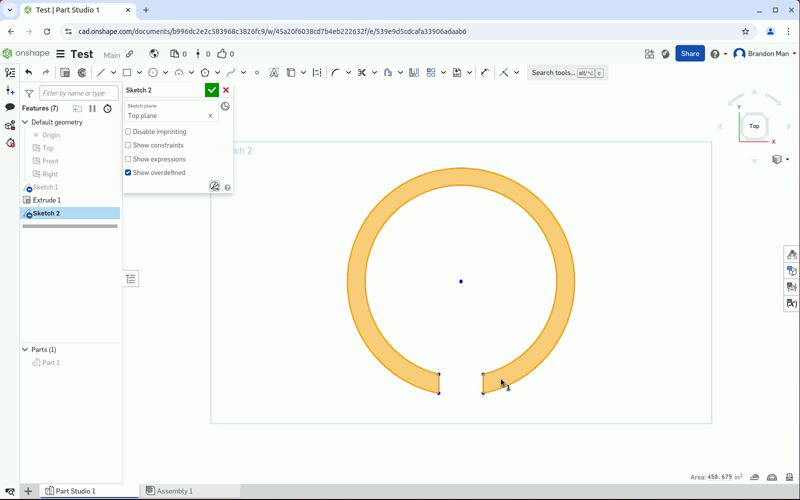
mouse_move(73, 352)
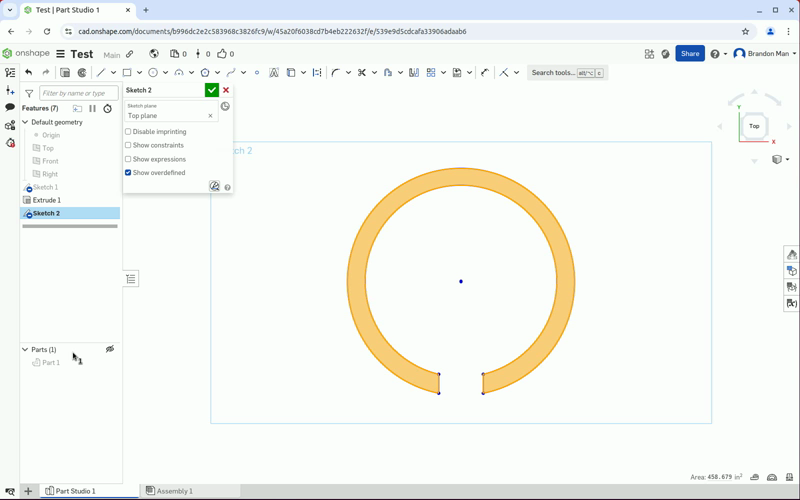
key(shift+y)
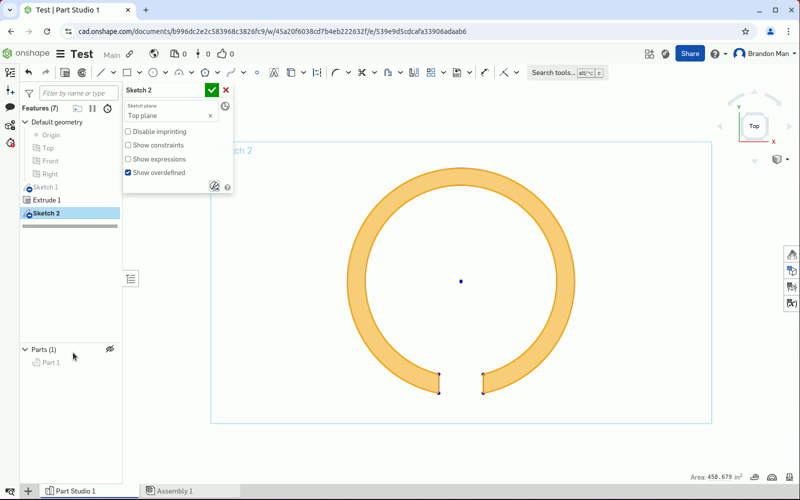
key(shift+e)
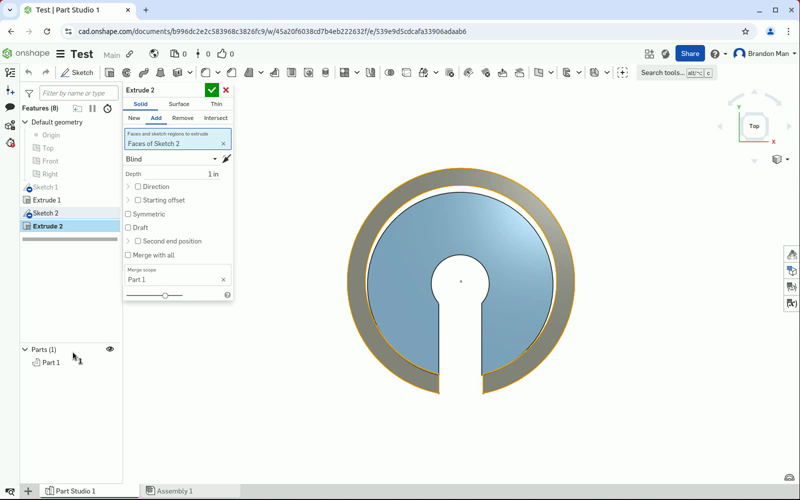
mouse_move(143, 106)
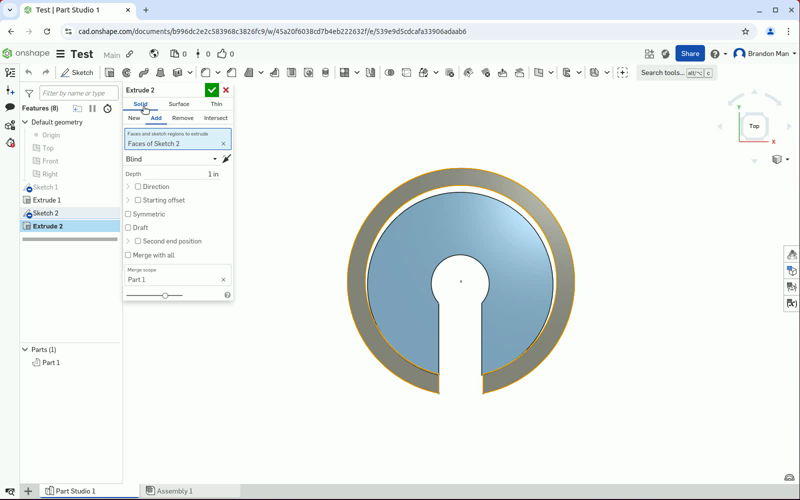
click(143, 106)
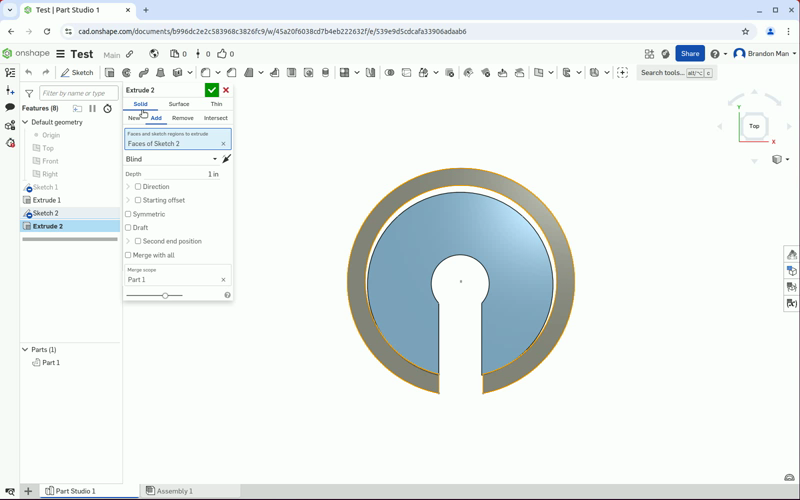
mouse_move(137, 120)
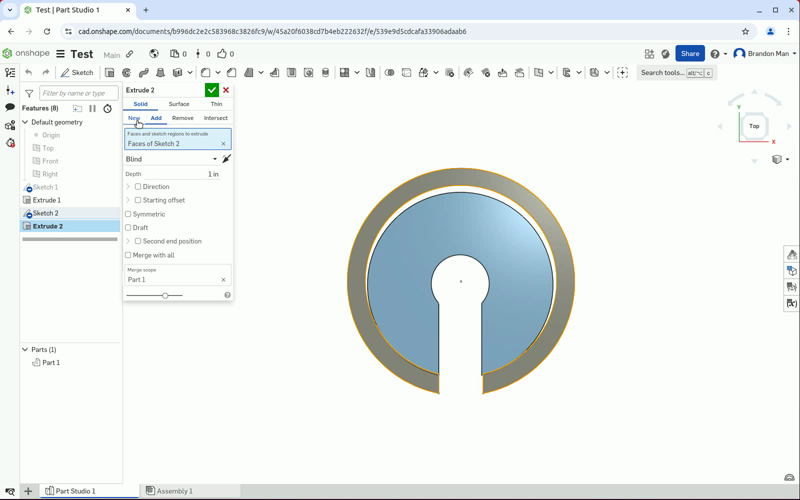
click(137, 120)
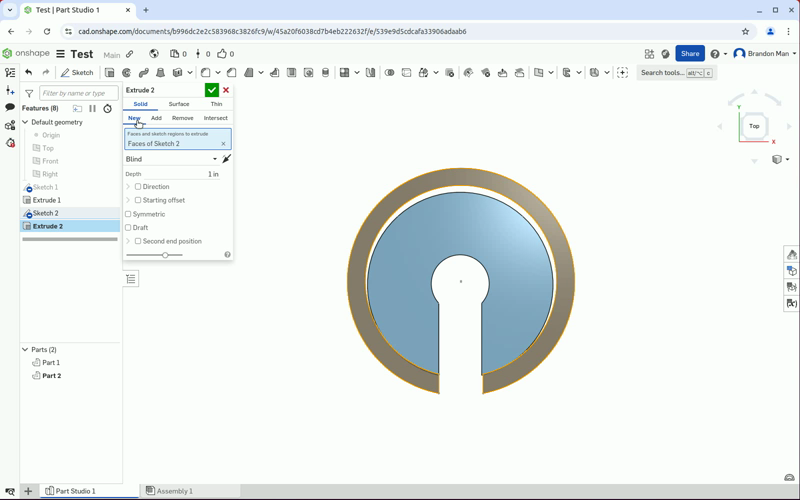
key(tab, 4)
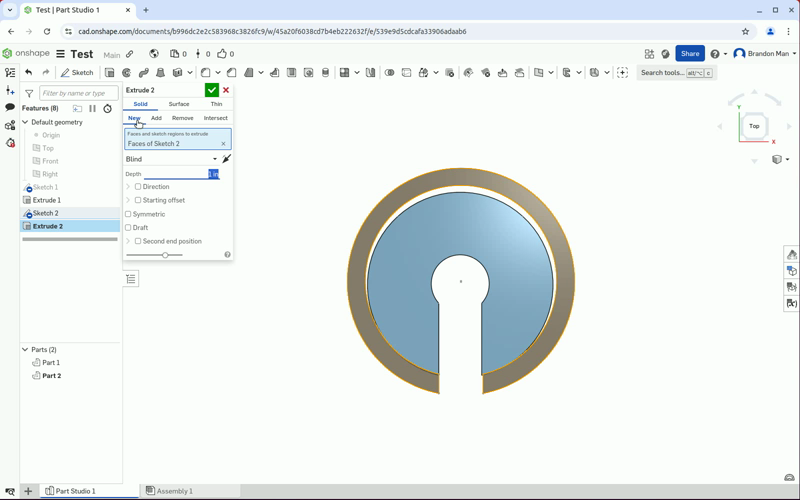
text(1.204)
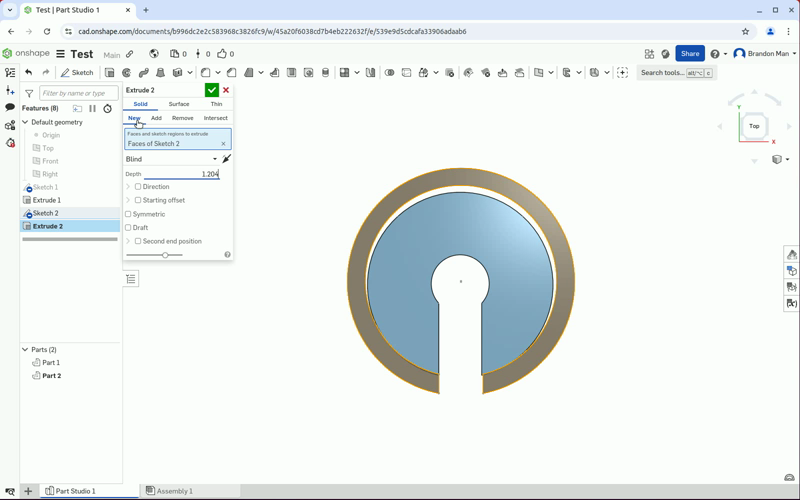
key(enter)
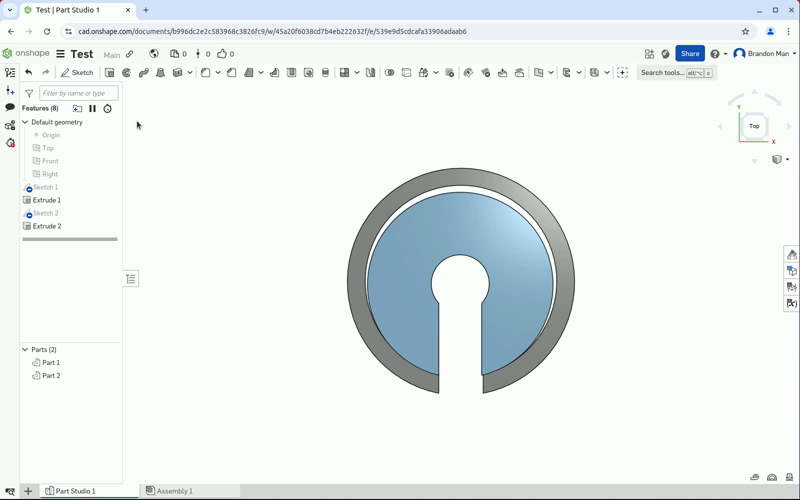
key(shift+h)
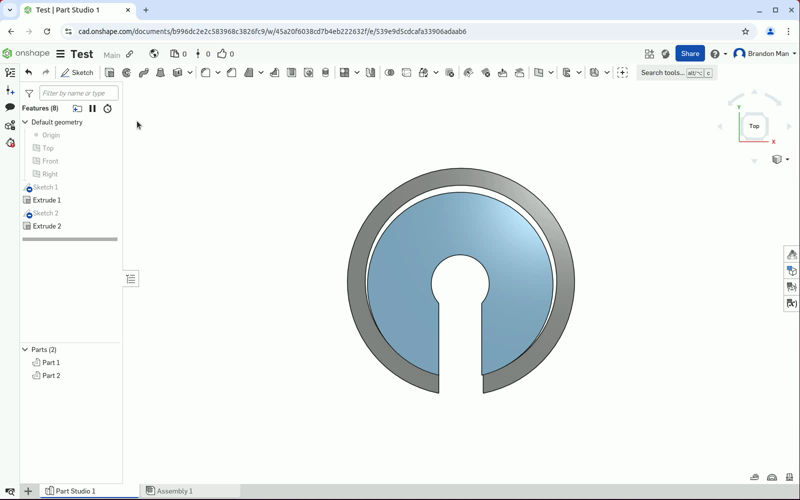
key(shift+h)
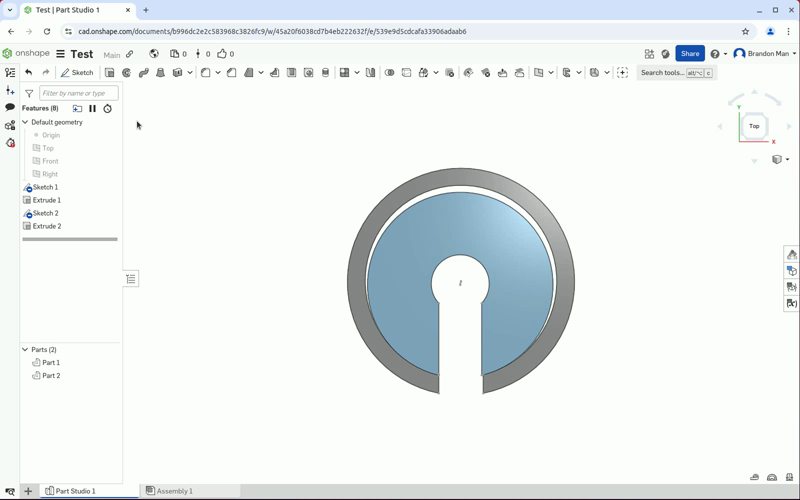
key(shift+7)
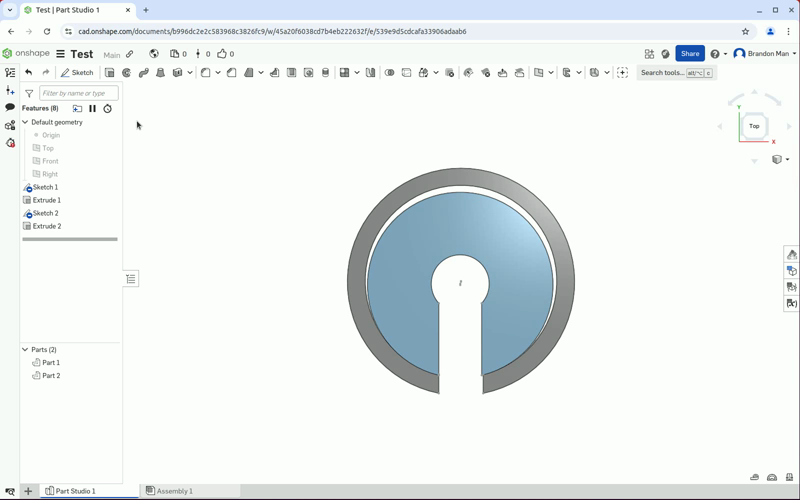
key(up, 3)
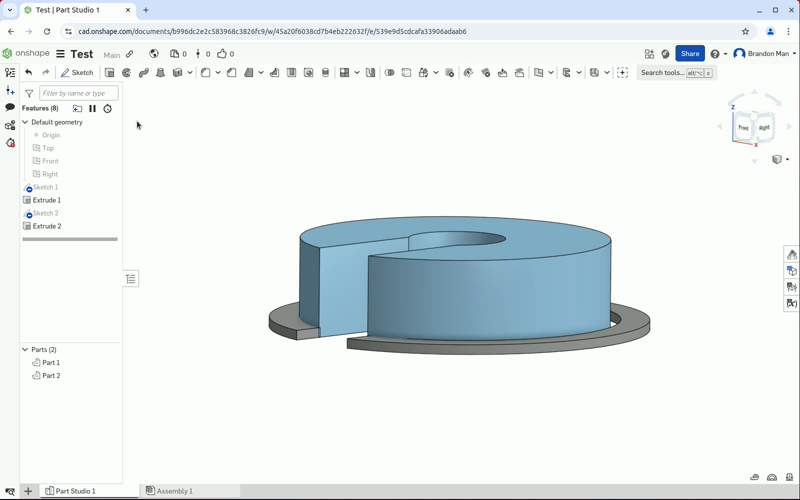
key(left, 3)
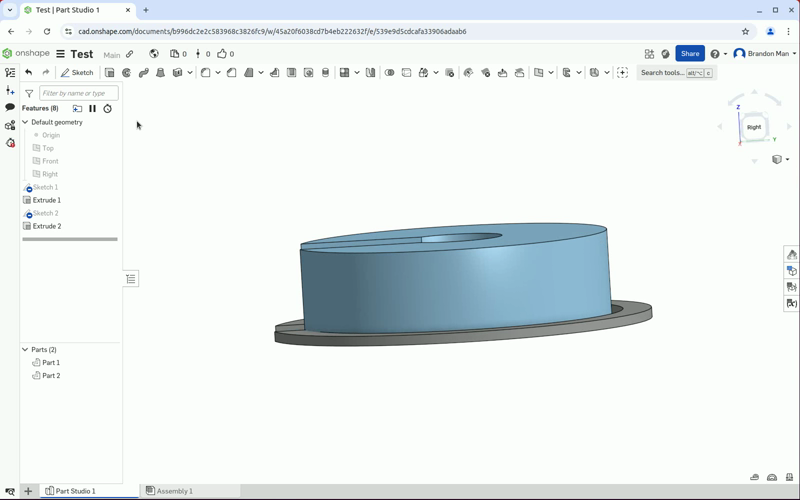
key(right, 3)
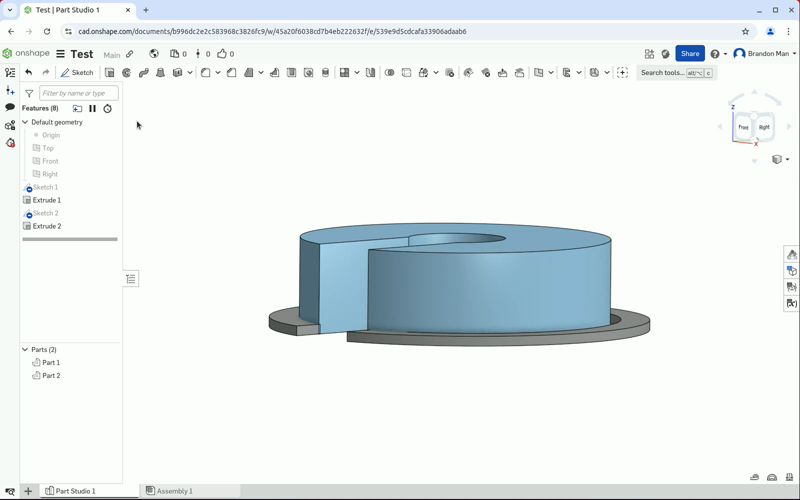
key(down, 3)
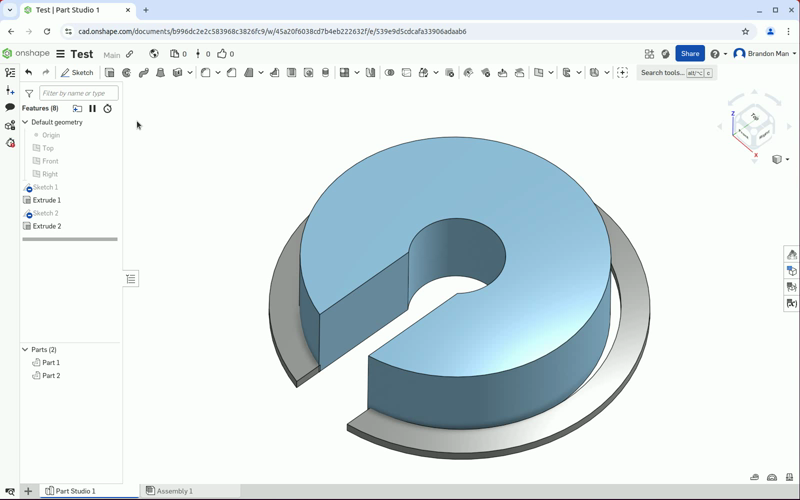
mouse_move(73, 189)
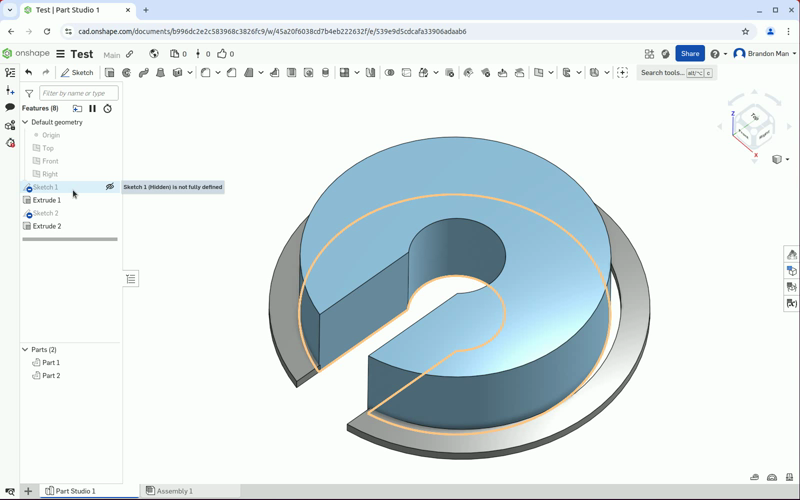
click(73, 189)